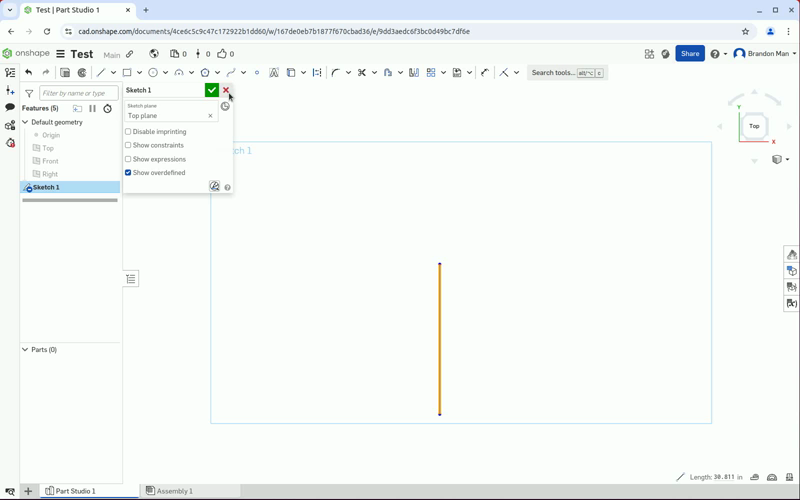
key(shift+h)
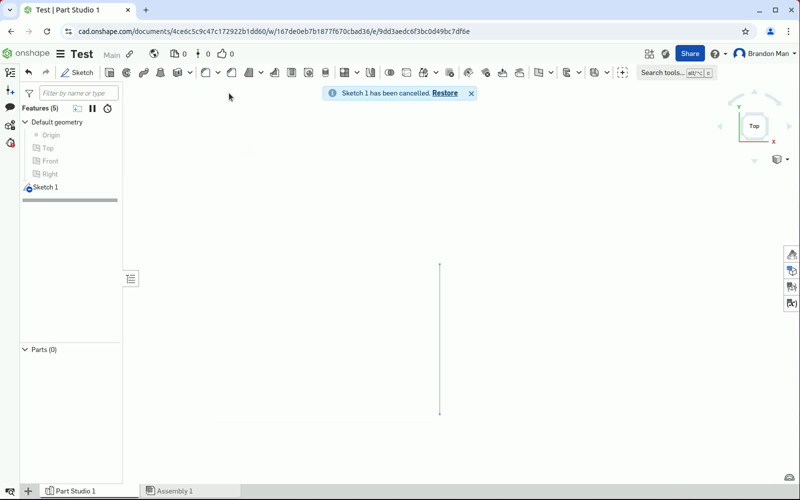
key(shift+s)
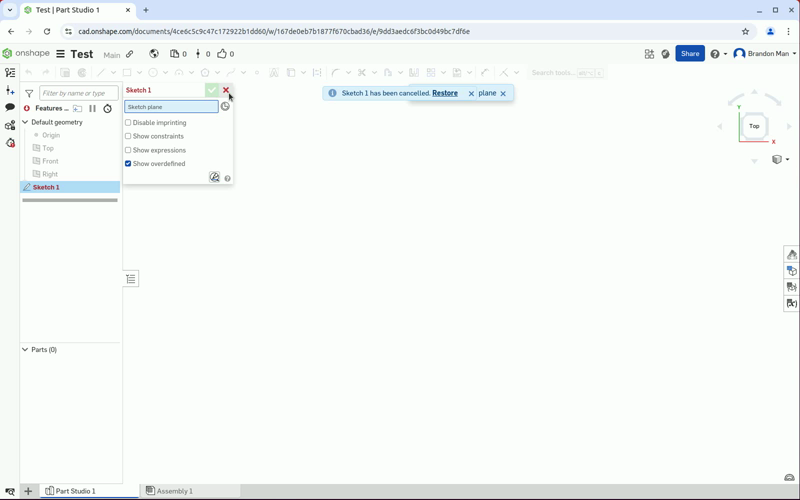
mouse_move(73, 150)
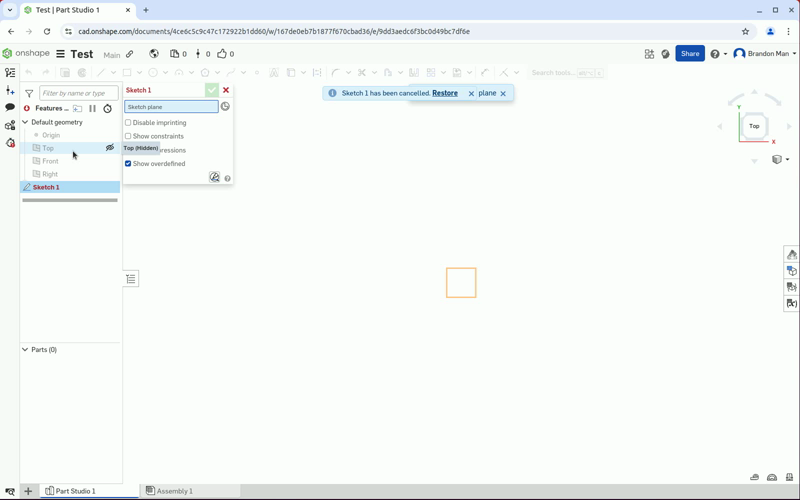
click(73, 150)
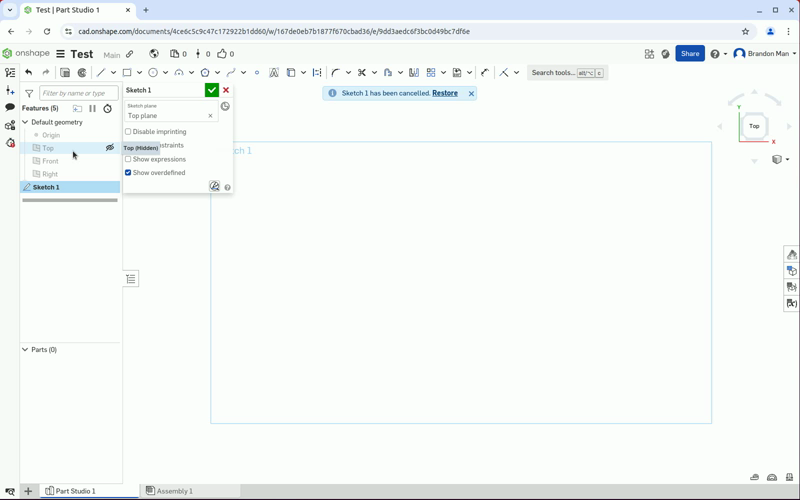
mouse_move(73, 352)
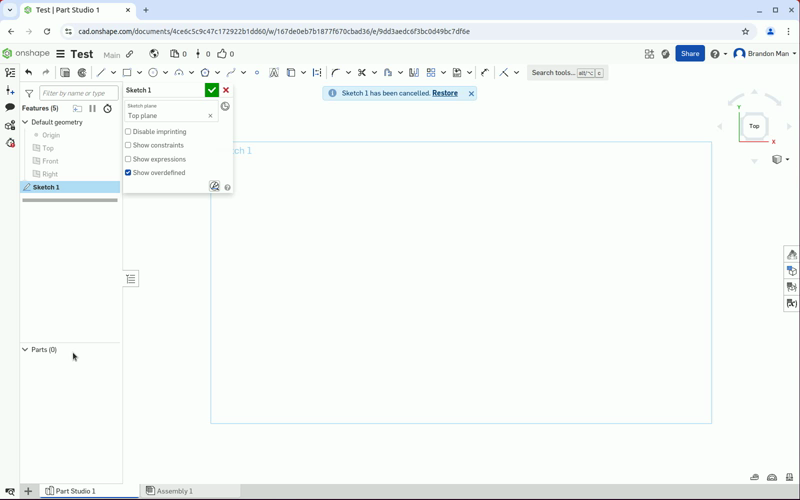
key(y)
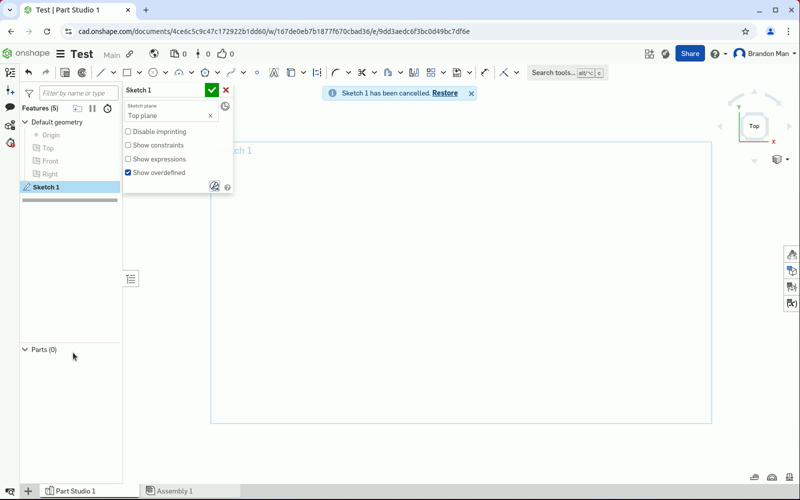
key(l)
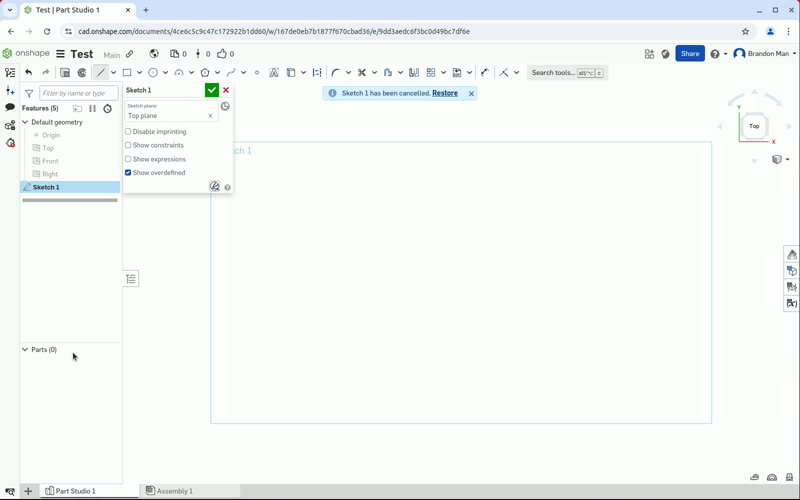
key_down(shift)
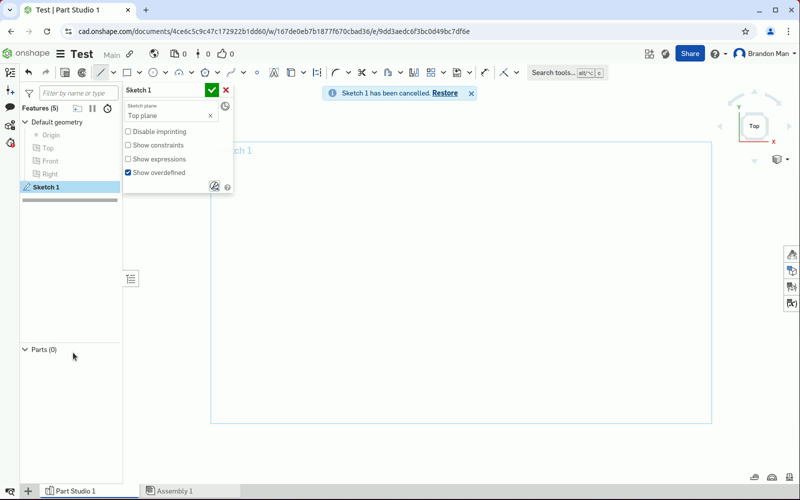
mouse_move(410, 341)
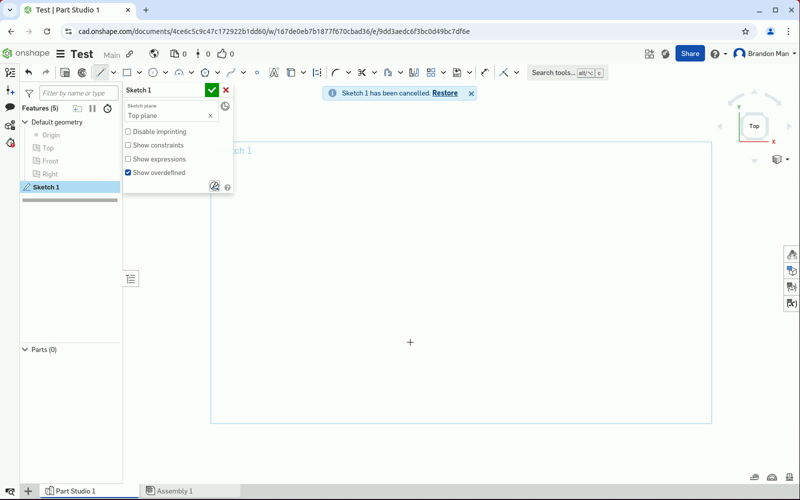
click(410, 341)
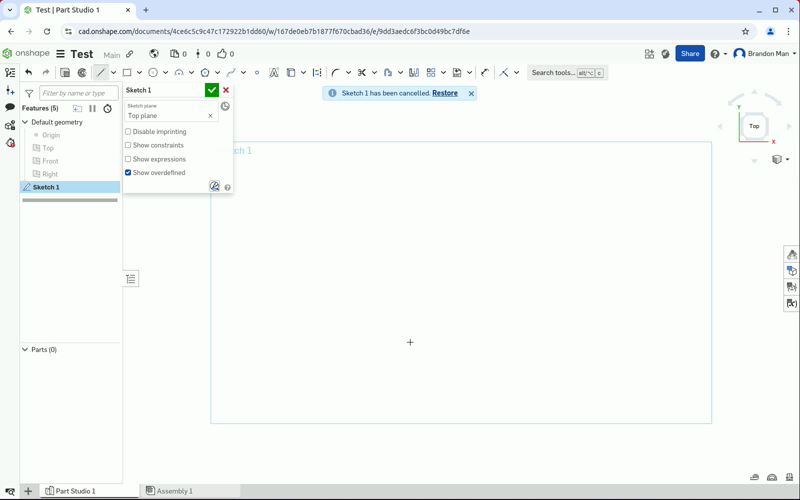
key_up(shift)
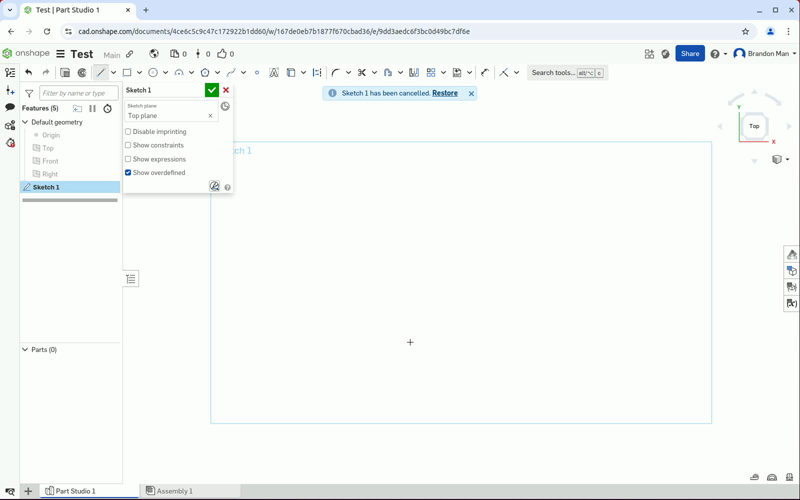
key_down(shift)
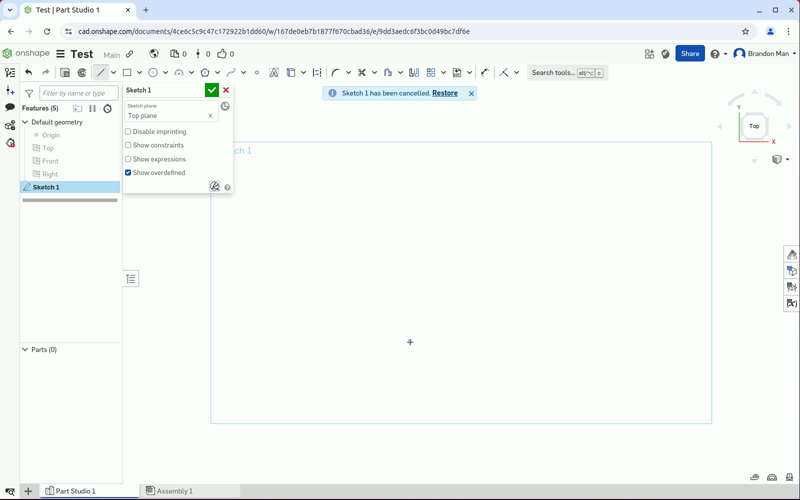
mouse_move(510, 341)
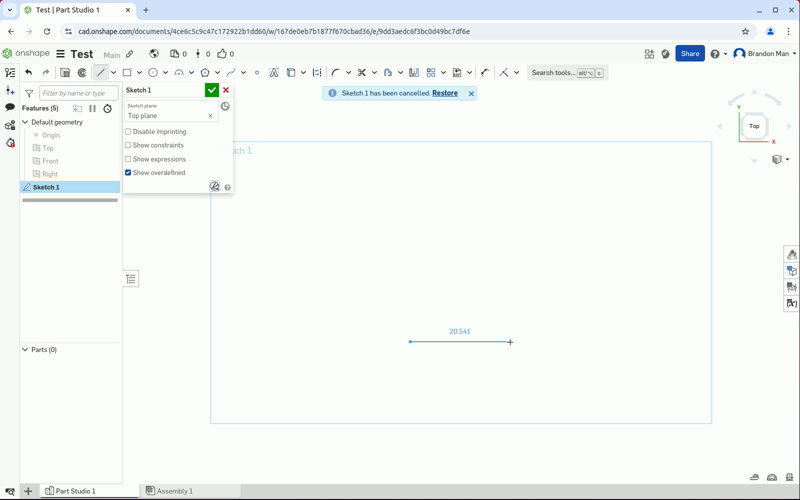
click(510, 341)
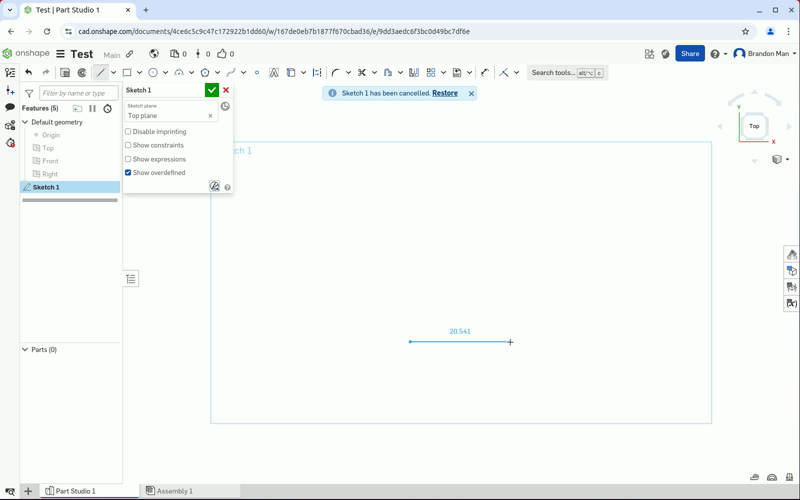
key_up(shift)
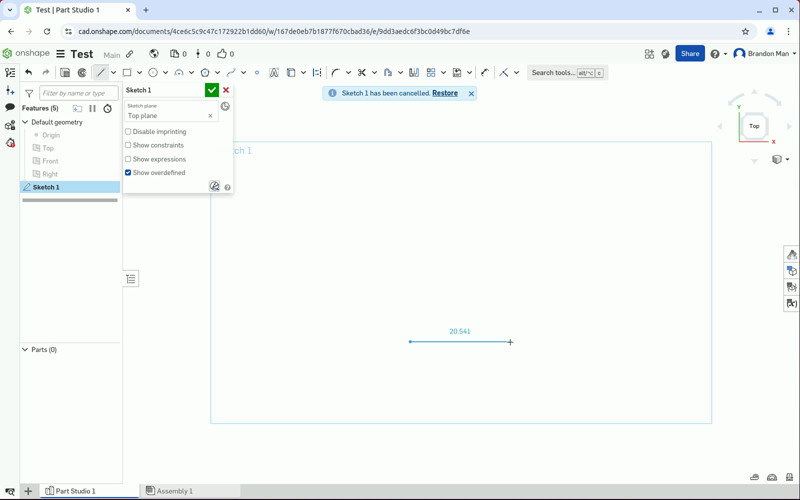
key_down(shift)
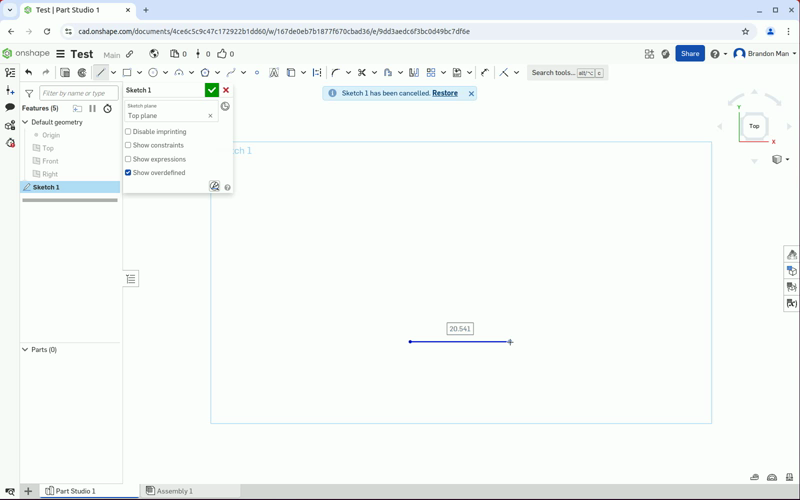
mouse_move(510, 224)
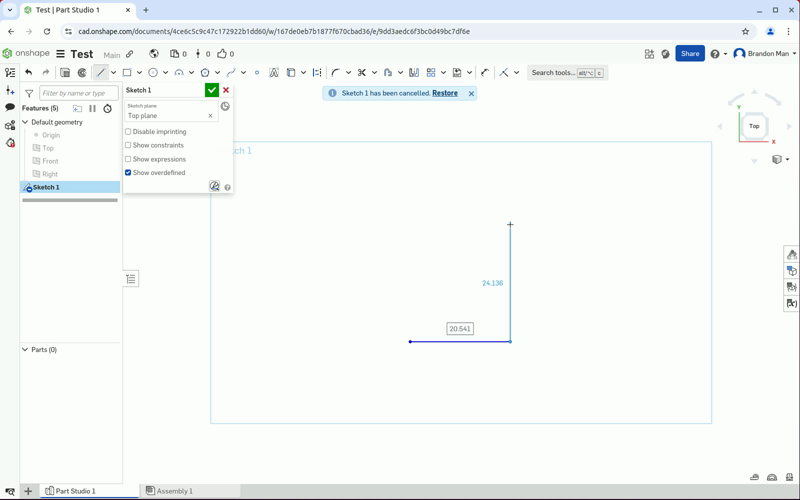
click(510, 224)
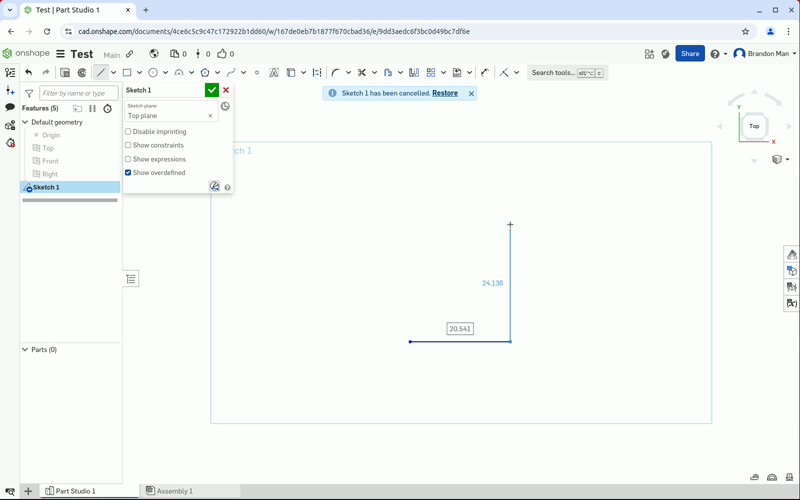
key_up(shift)
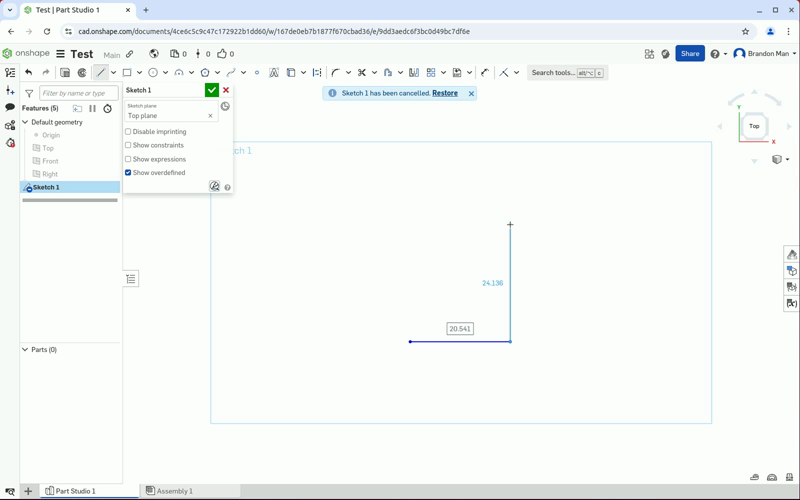
key_down(shift)
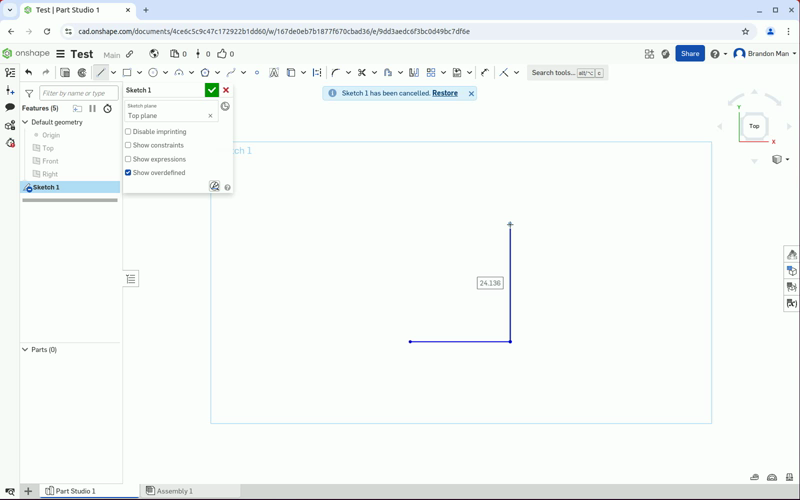
mouse_move(410, 224)
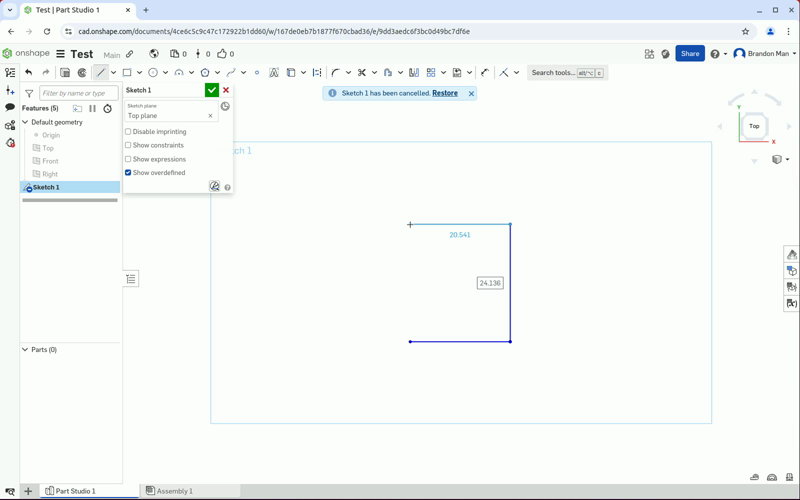
click(410, 224)
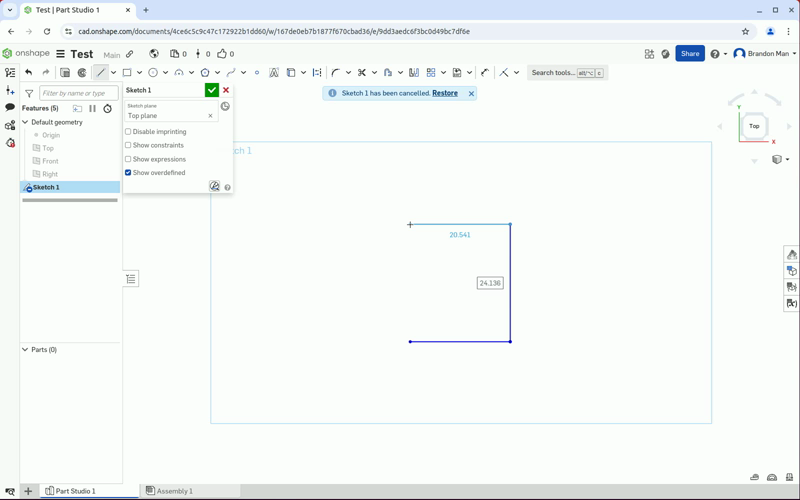
key_up(shift)
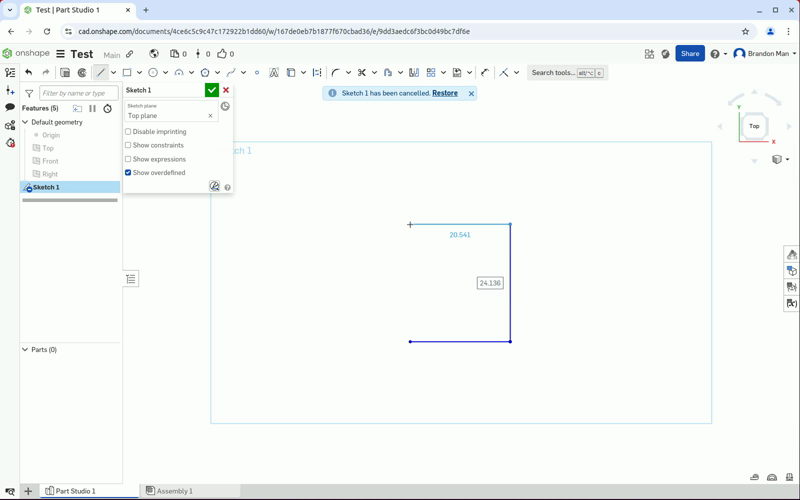
key_down(shift)
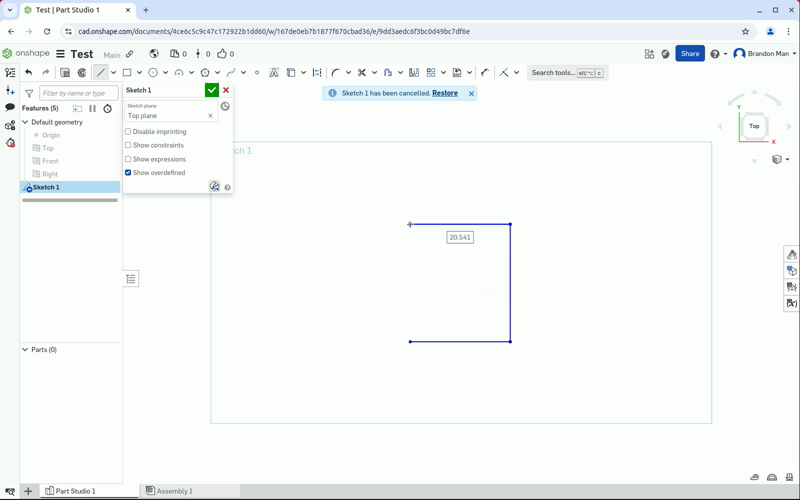
mouse_move(410, 341)
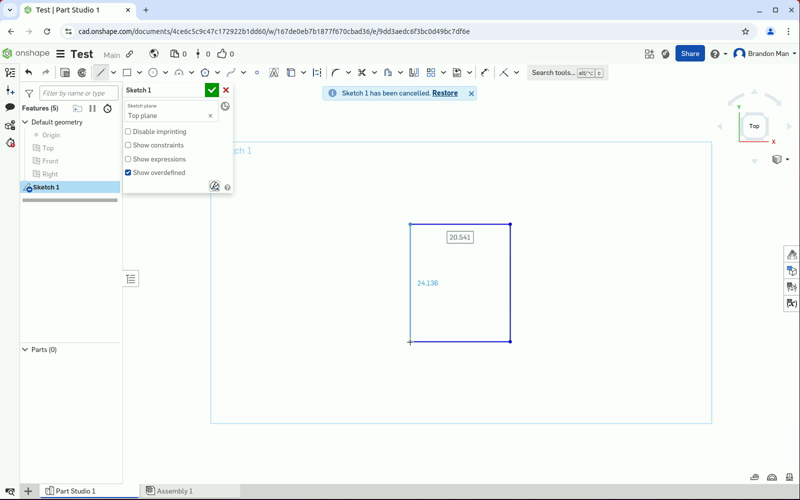
key_up(shift)
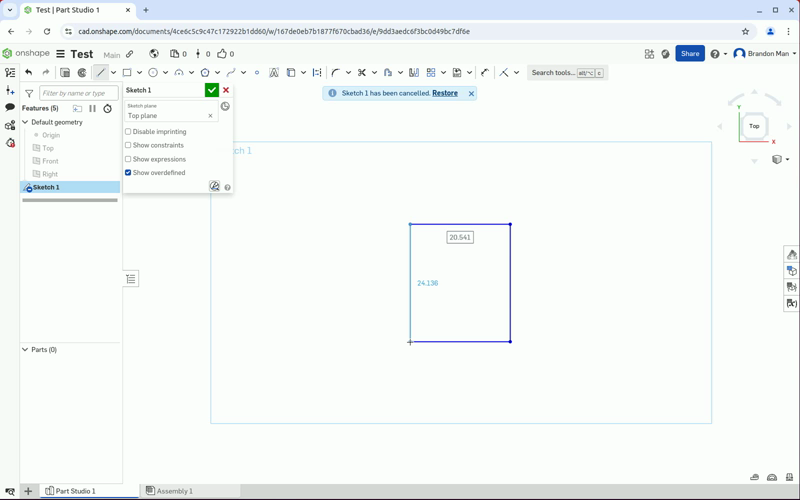
click(410, 341)
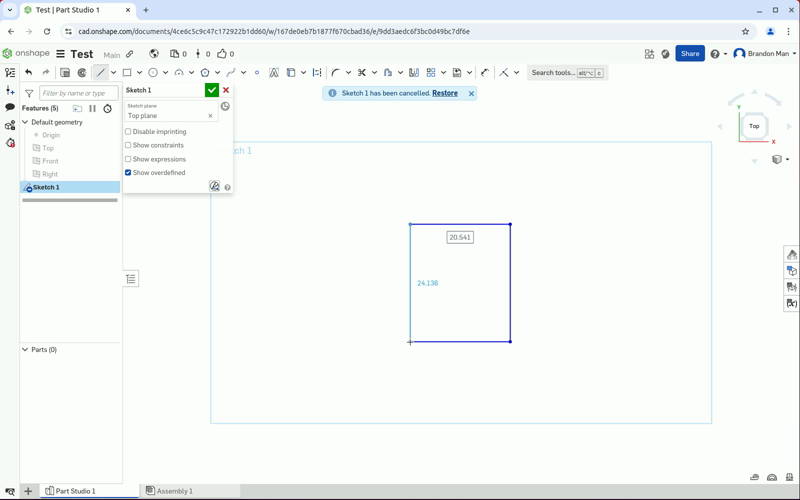
key(esc)
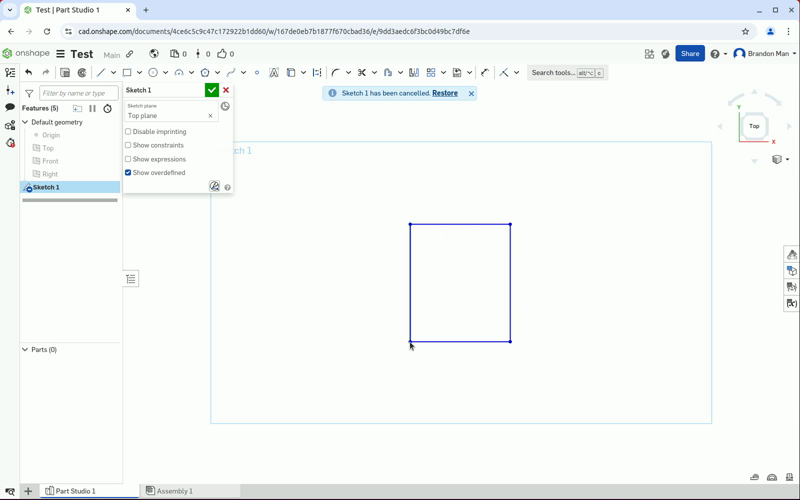
mouse_move(502, 254)
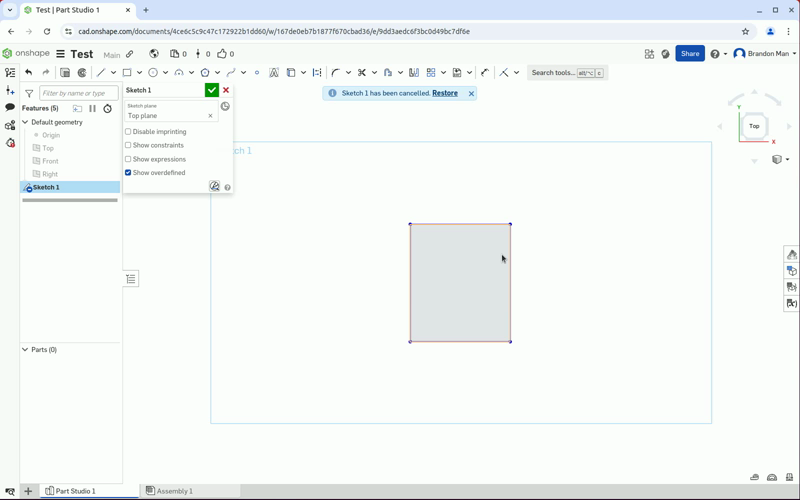
click(502, 254)
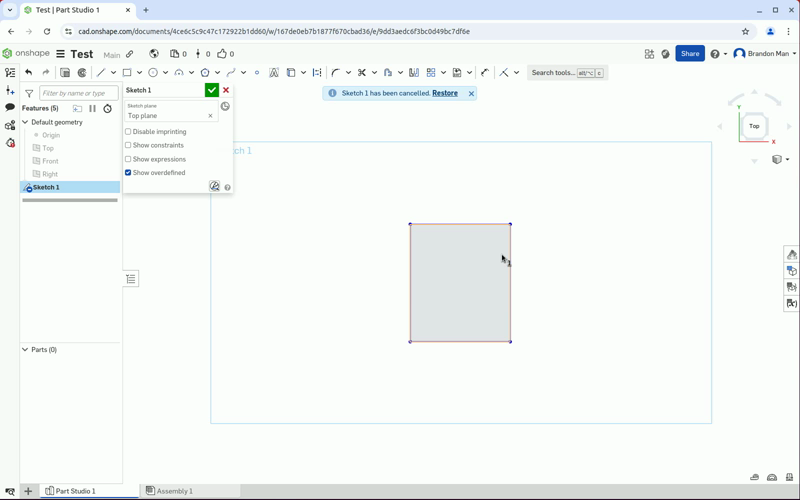
mouse_move(73, 352)
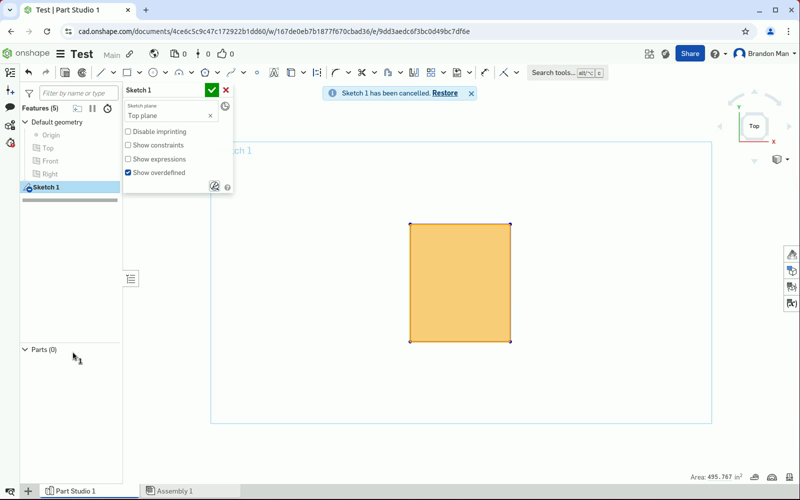
key(shift+y)
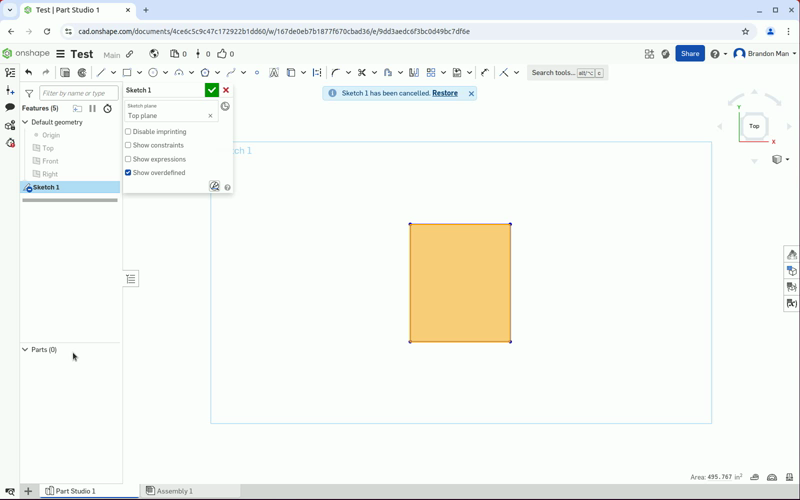
key(shift+e)
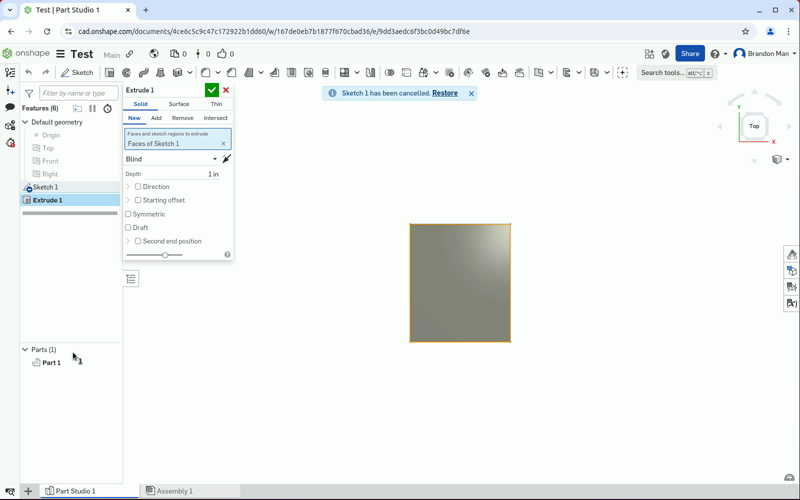
mouse_move(143, 106)
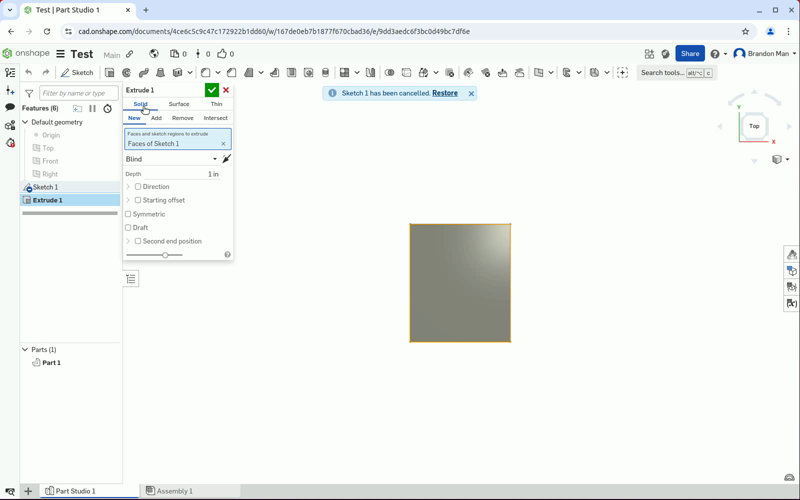
click(143, 106)
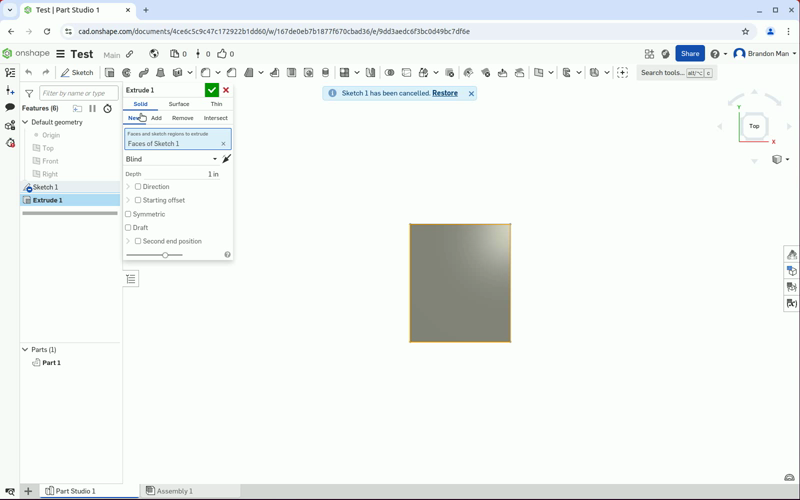
mouse_move(137, 120)
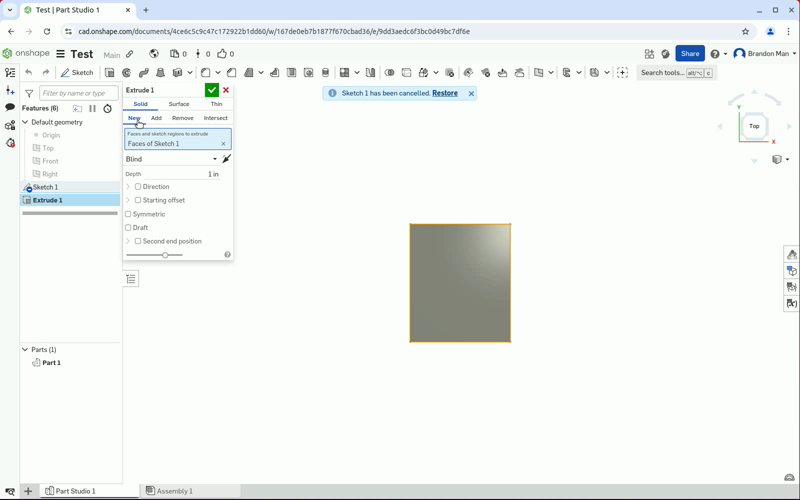
click(137, 120)
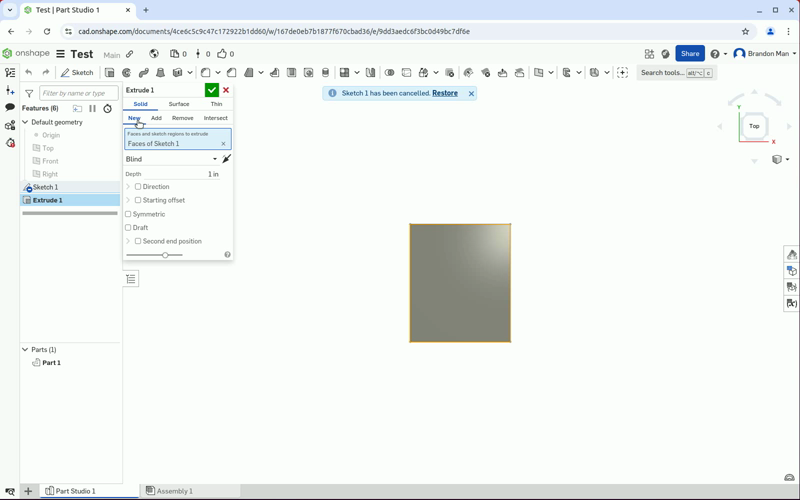
key(tab, 4)
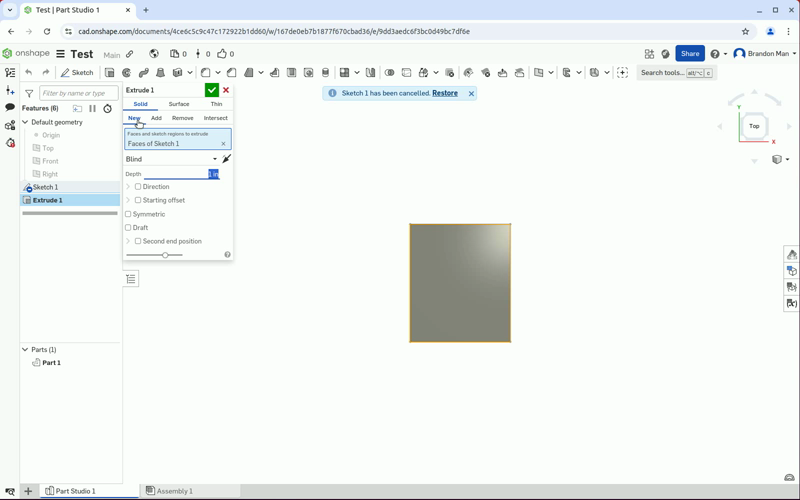
text(1.444)
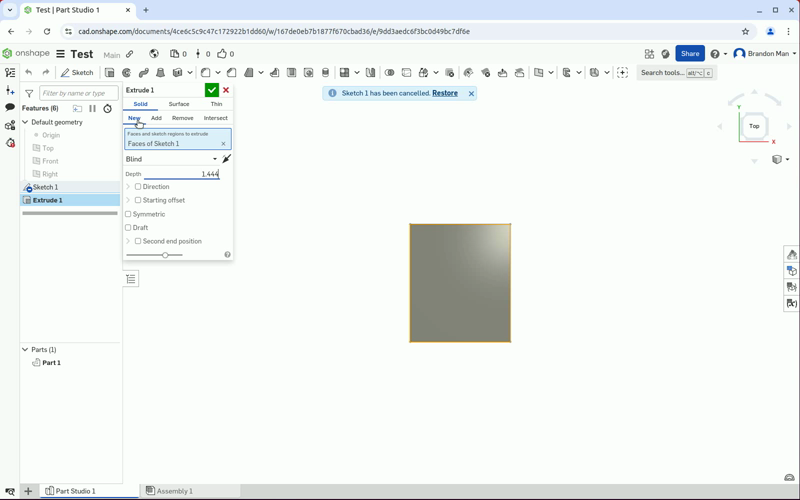
key(enter)
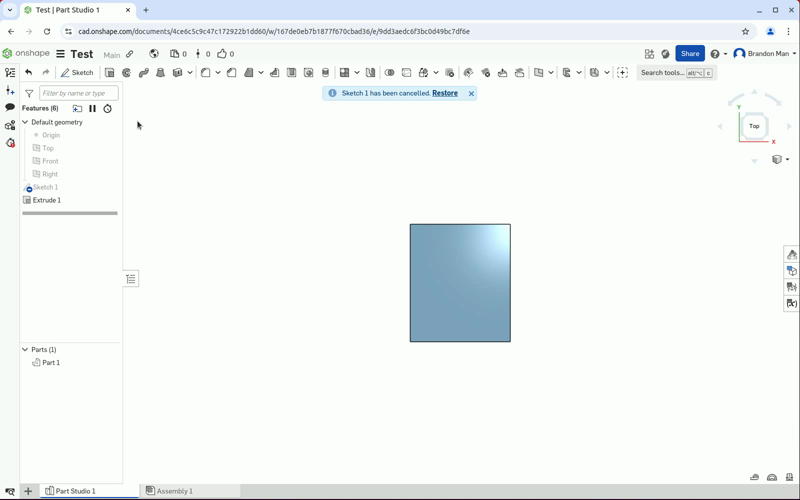
key(shift+h)
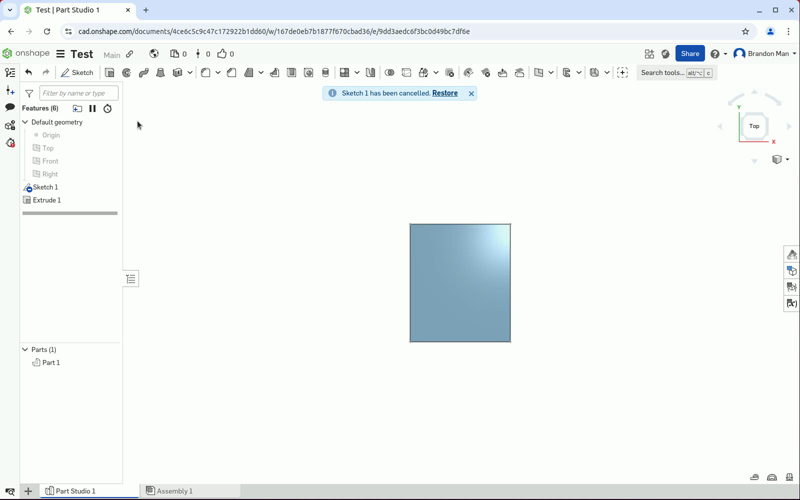
key(shift+h)
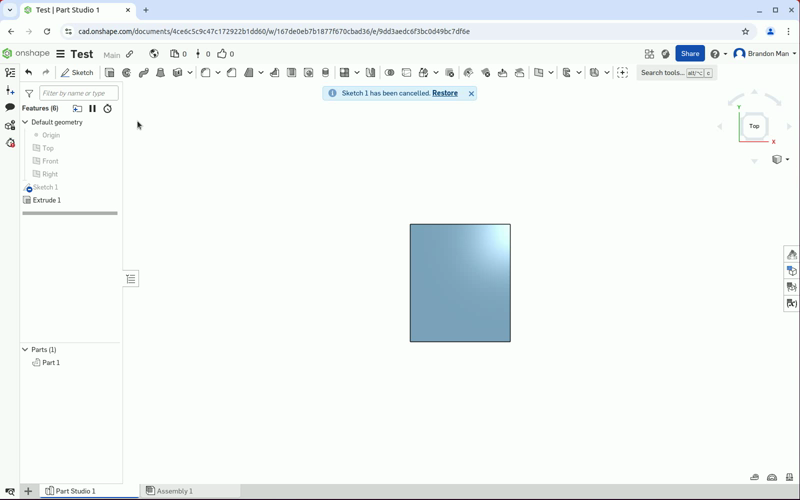
mouse_move(73, 189)
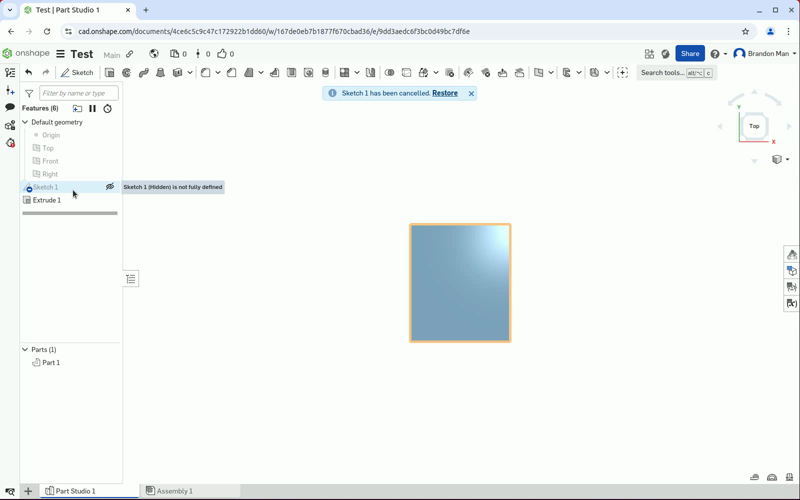
click(73, 189)
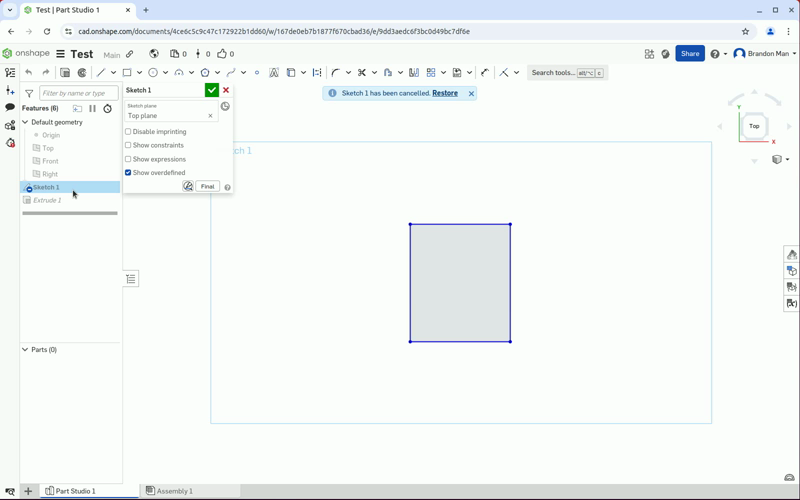
mouse_move(229, 92)
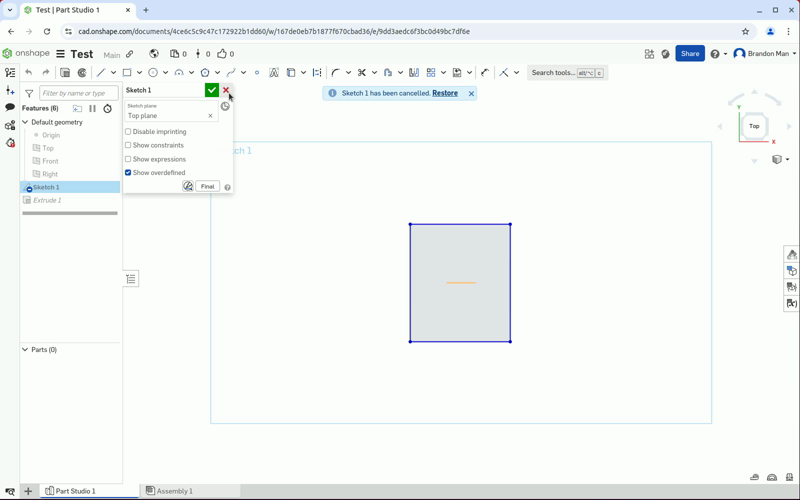
click(229, 92)
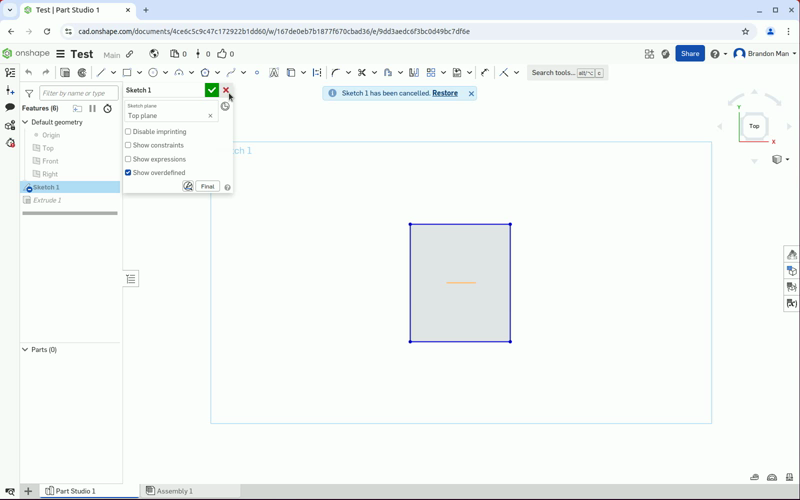
key(shift+s)
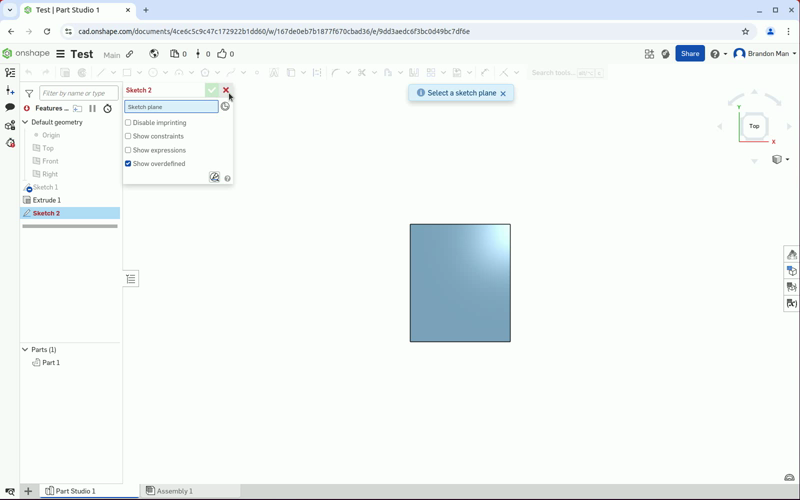
mouse_move(73, 150)
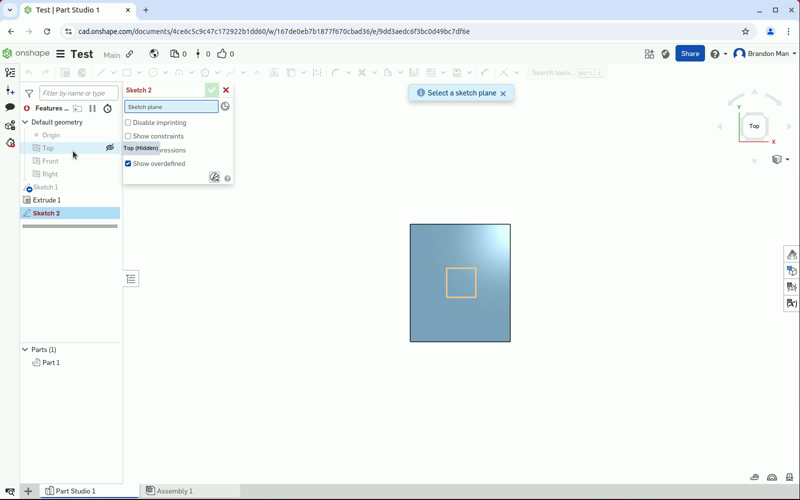
click(73, 150)
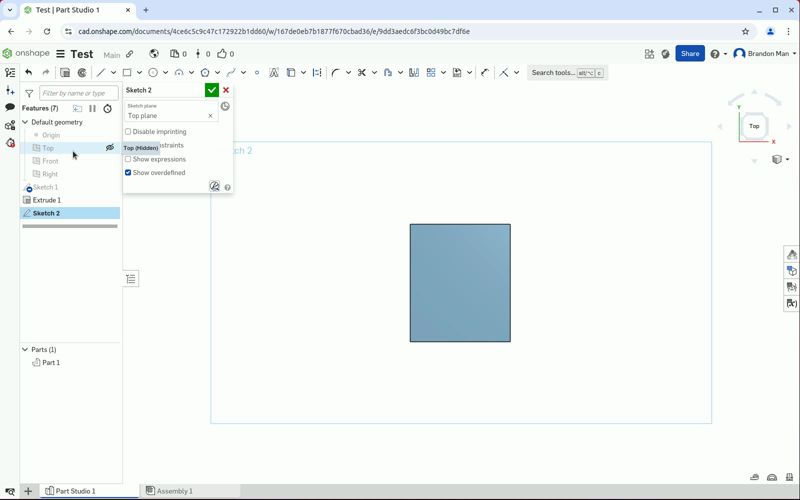
mouse_move(73, 352)
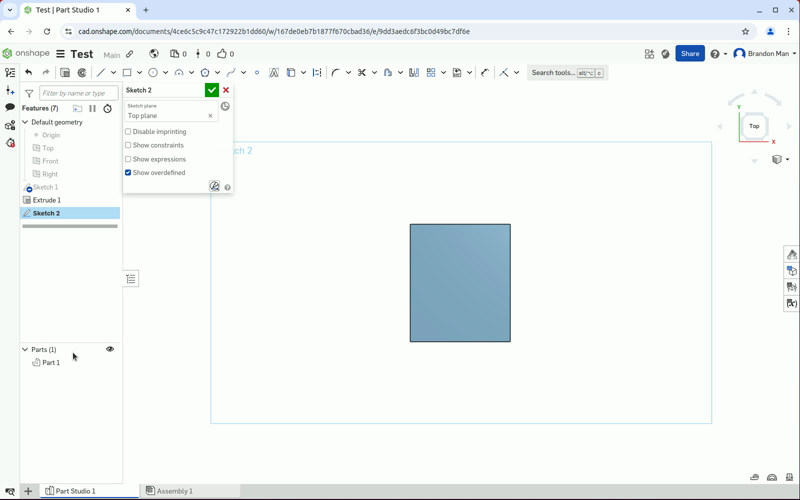
key(y)
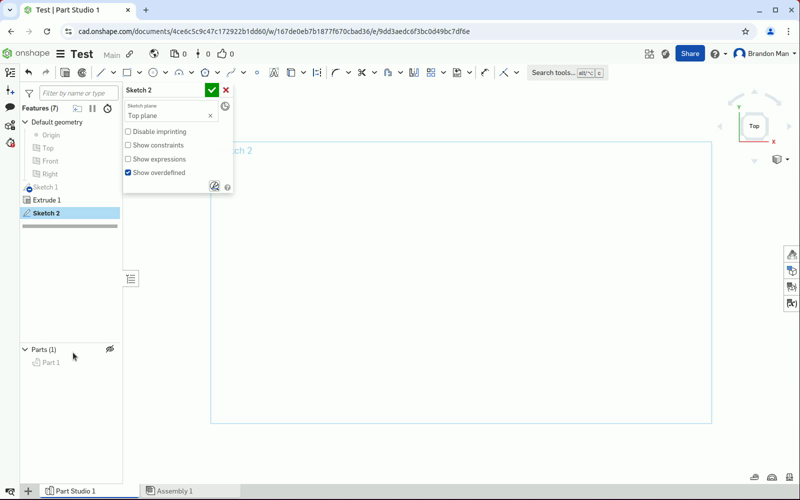
key(l)
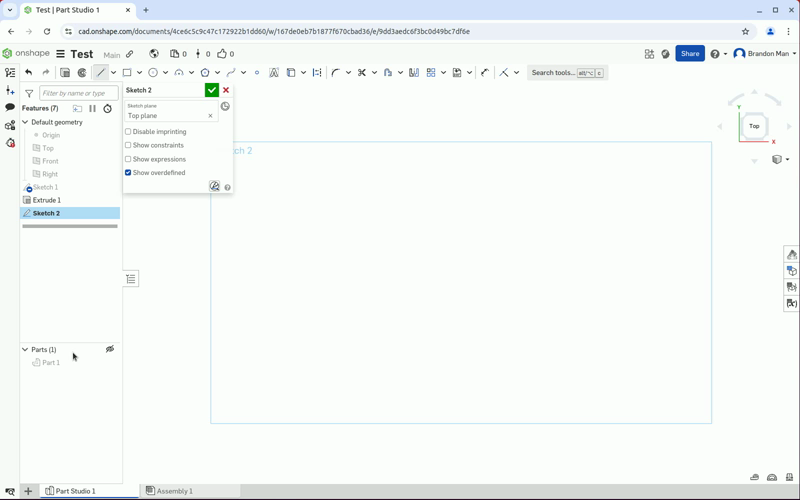
key_down(shift)
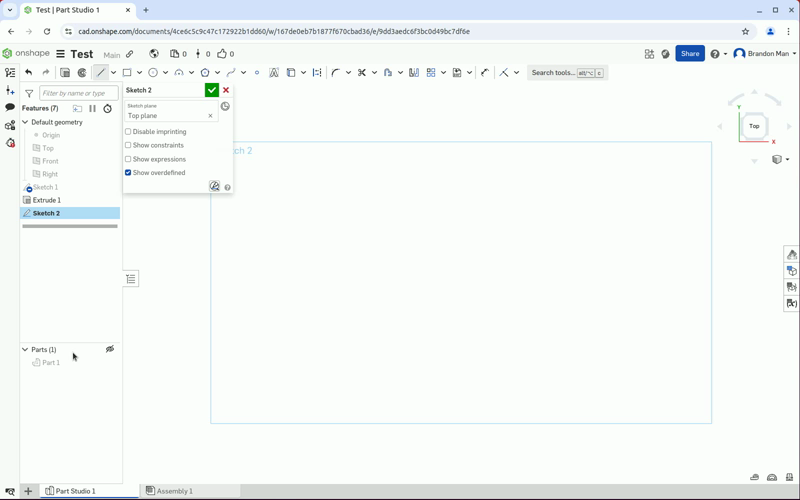
mouse_move(410, 395)
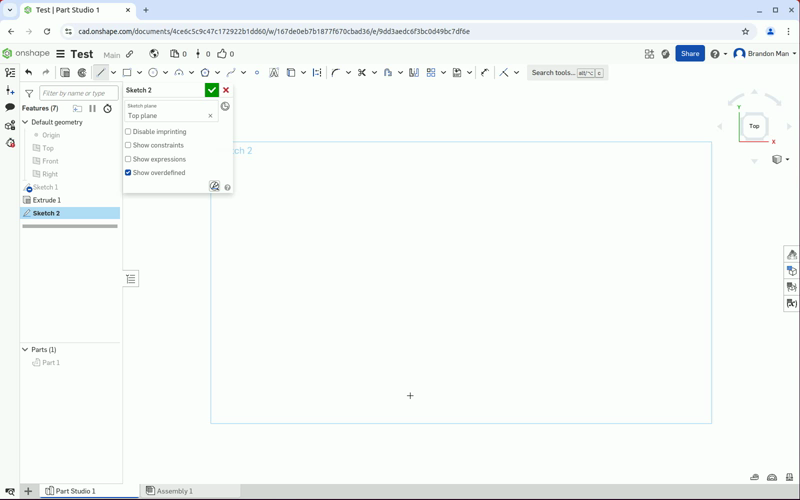
click(410, 395)
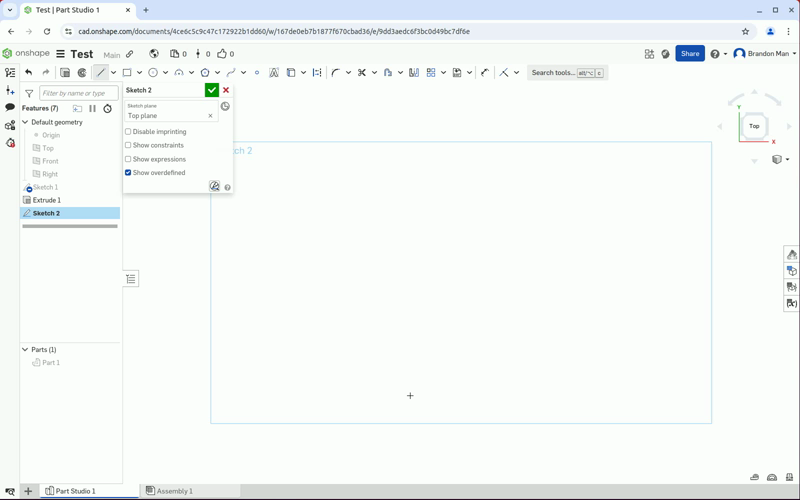
key_up(shift)
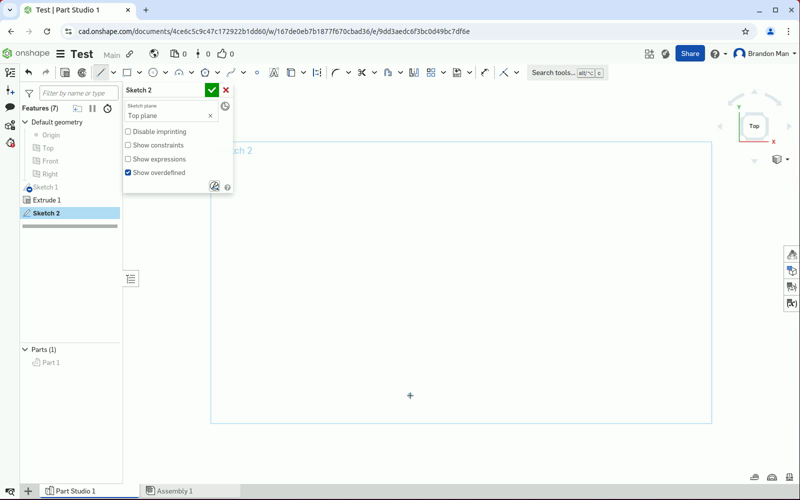
key_down(shift)
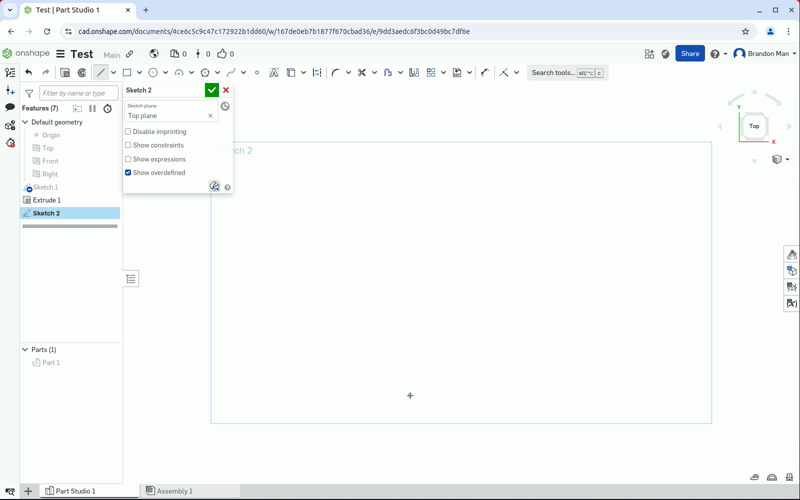
mouse_move(509, 395)
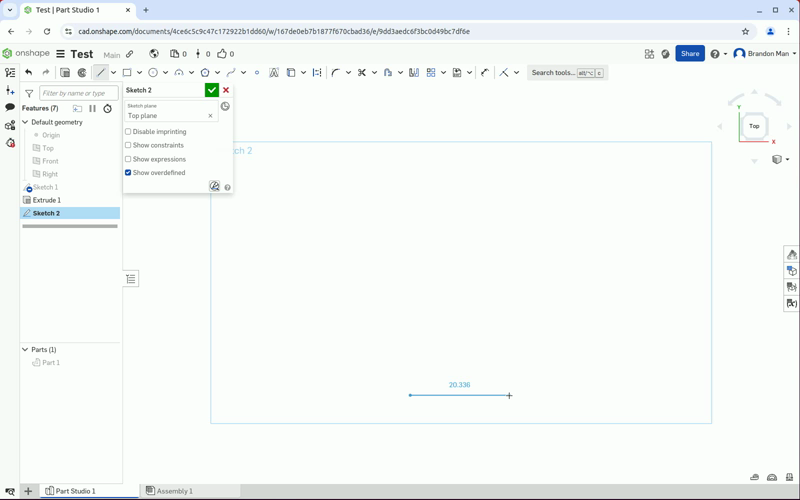
click(509, 395)
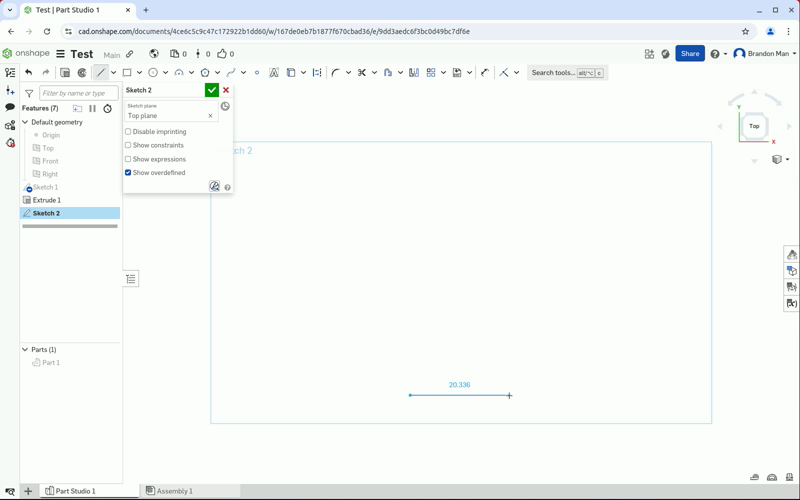
key_up(shift)
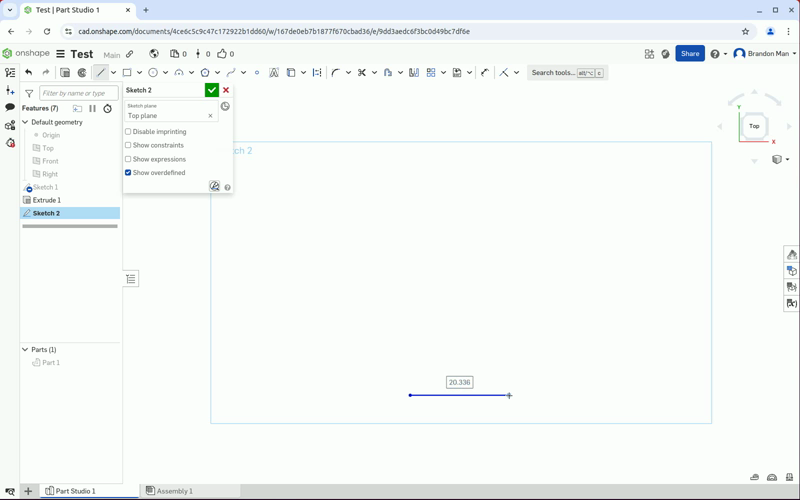
key_down(shift)
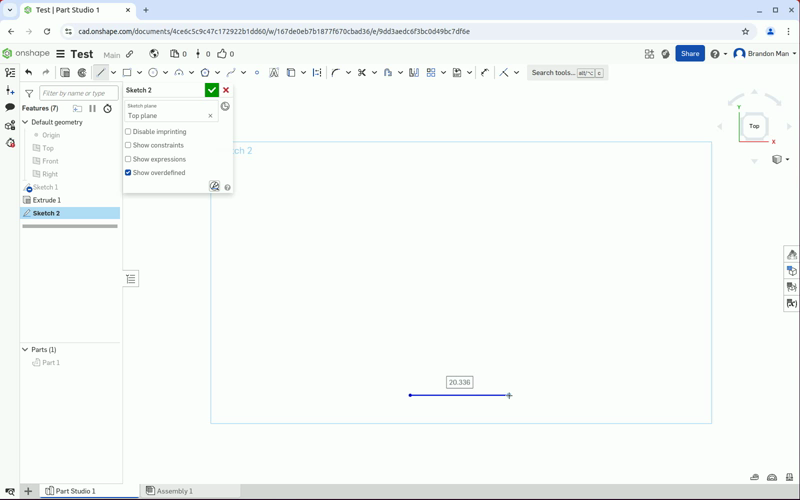
mouse_move(509, 171)
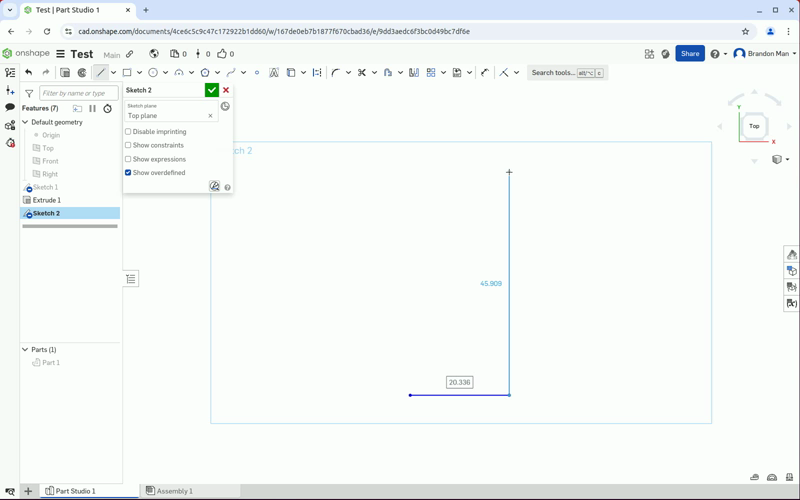
click(509, 171)
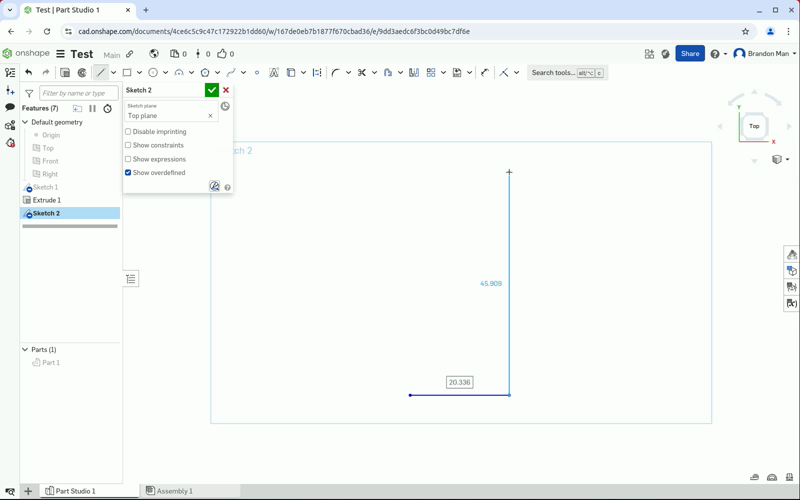
key_up(shift)
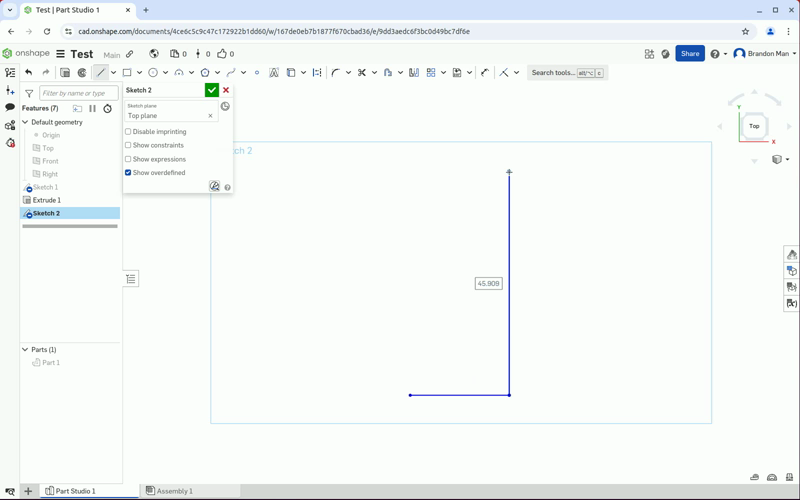
key_down(shift)
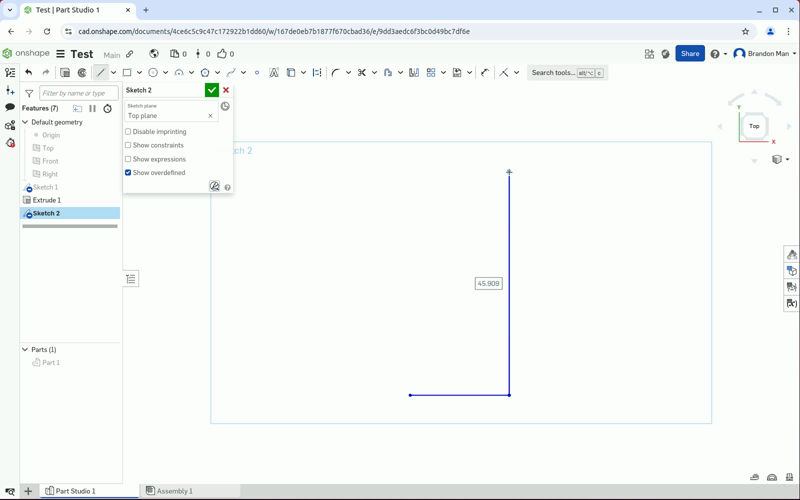
mouse_move(410, 171)
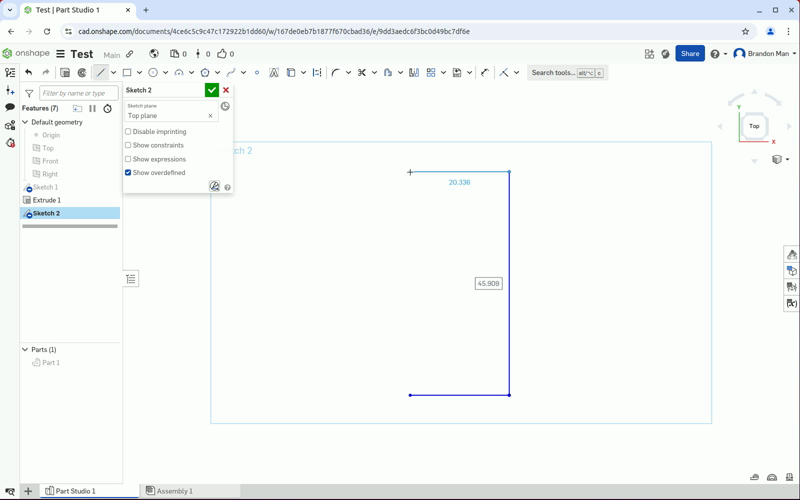
click(410, 171)
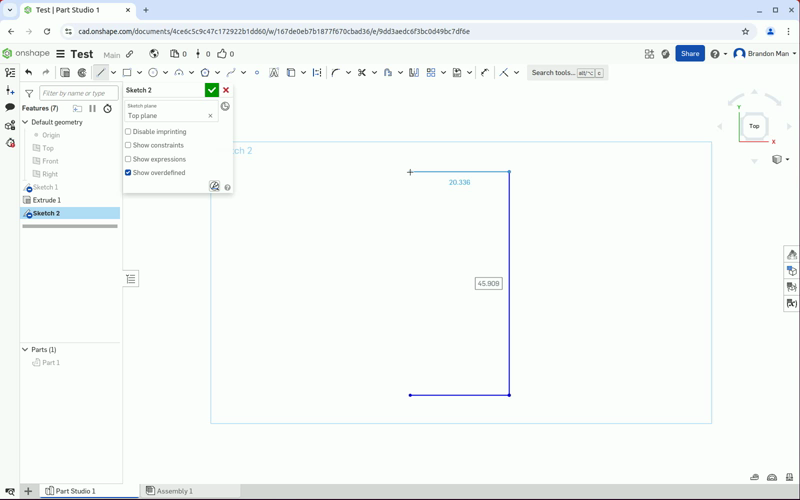
key_up(shift)
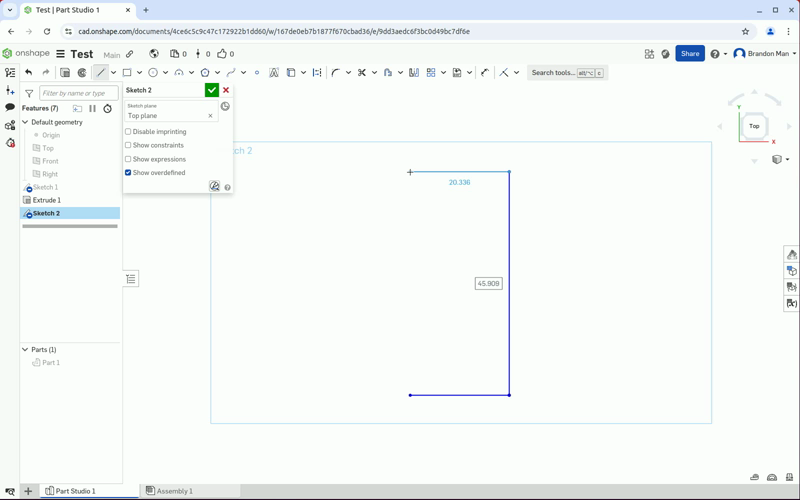
key_down(shift)
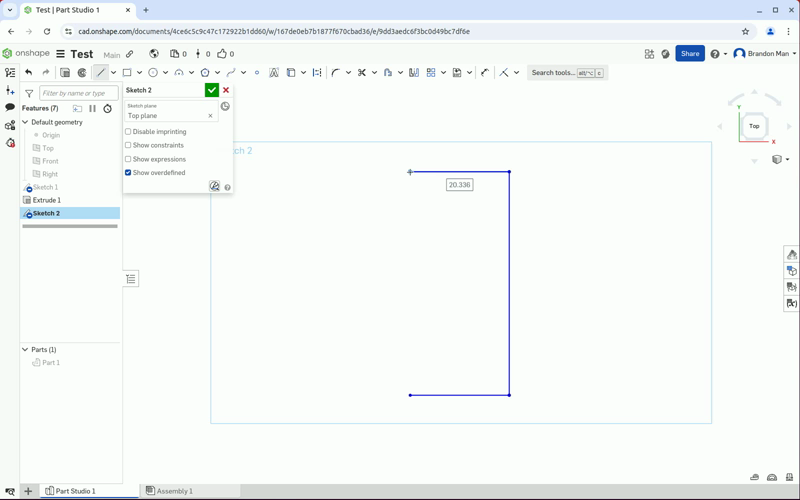
mouse_move(410, 395)
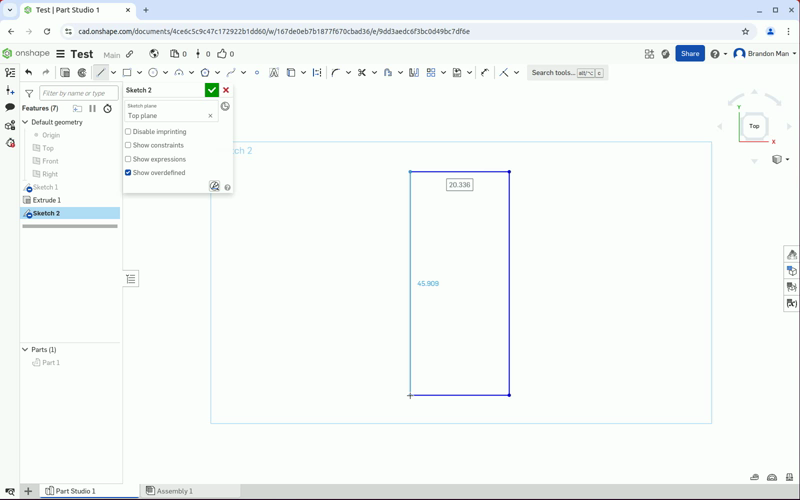
key_up(shift)
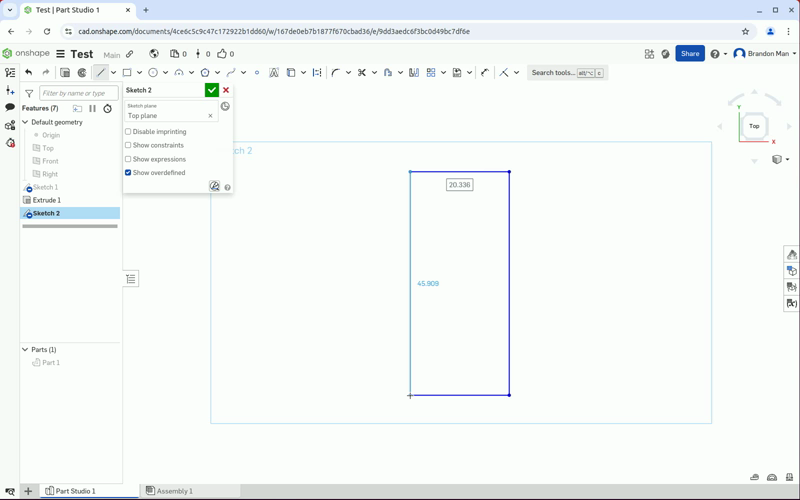
click(410, 395)
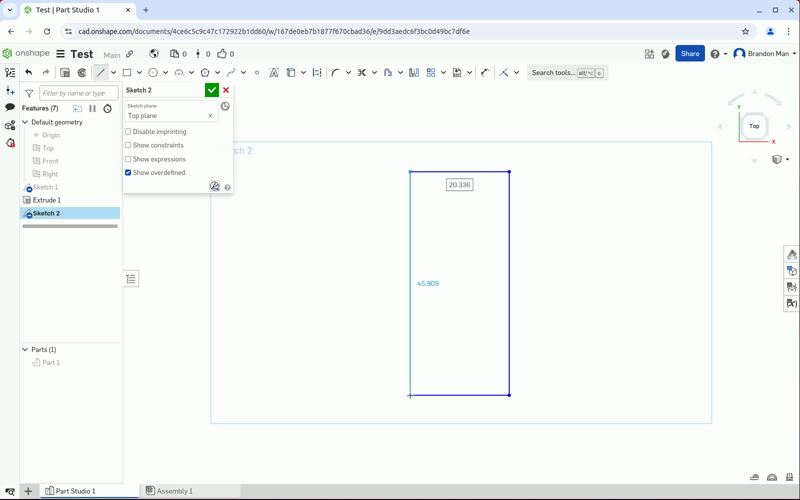
key(esc)
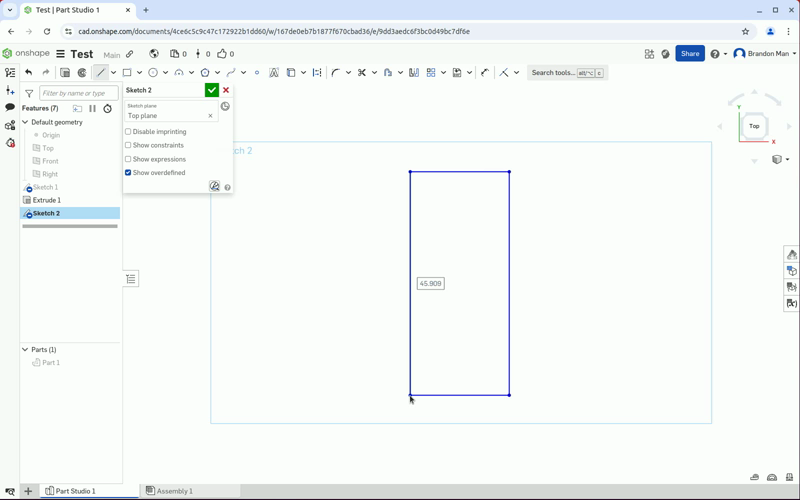
mouse_move(486, 228)
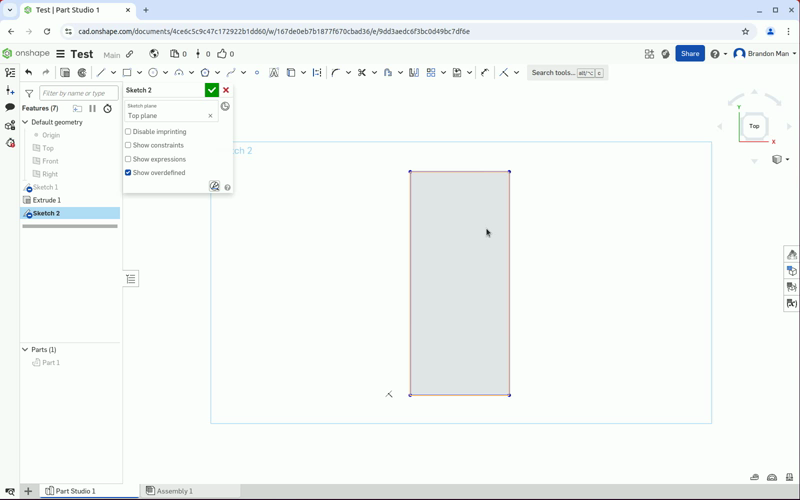
click(486, 228)
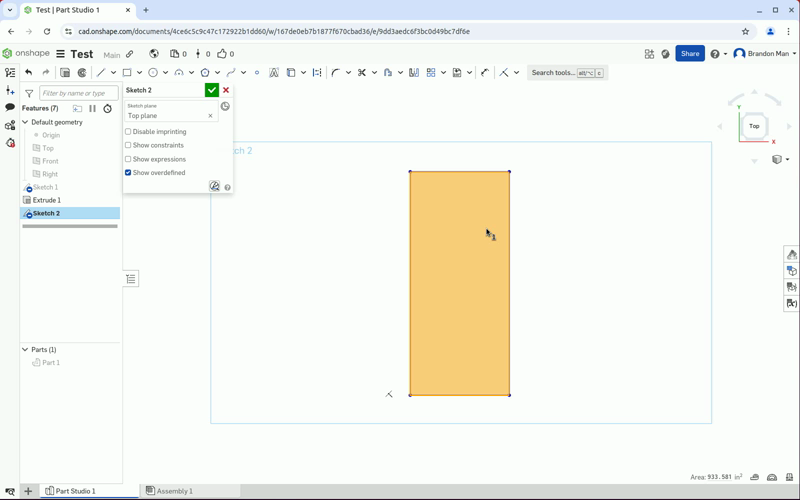
mouse_move(73, 352)
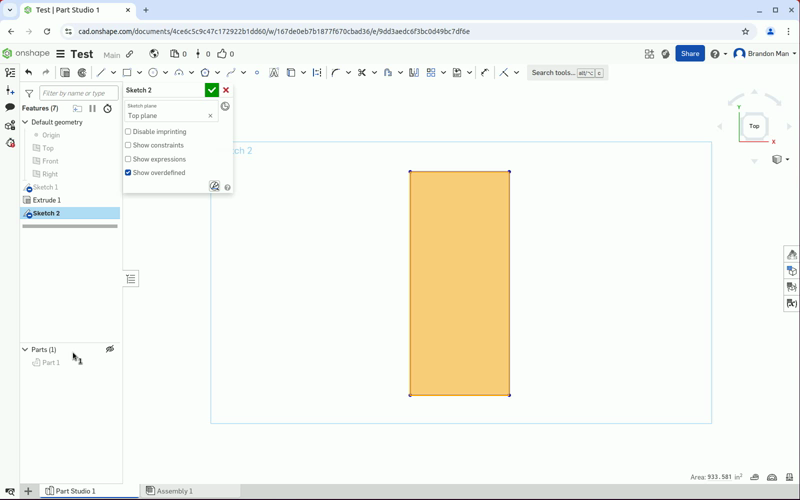
key(shift+y)
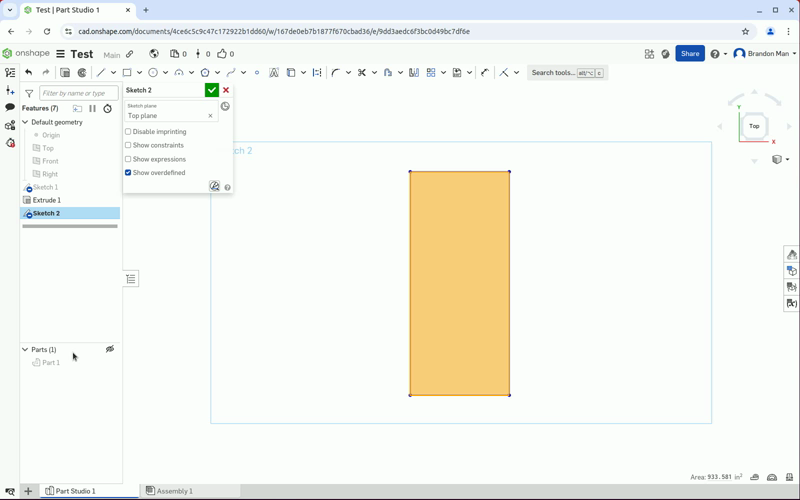
key(shift+e)
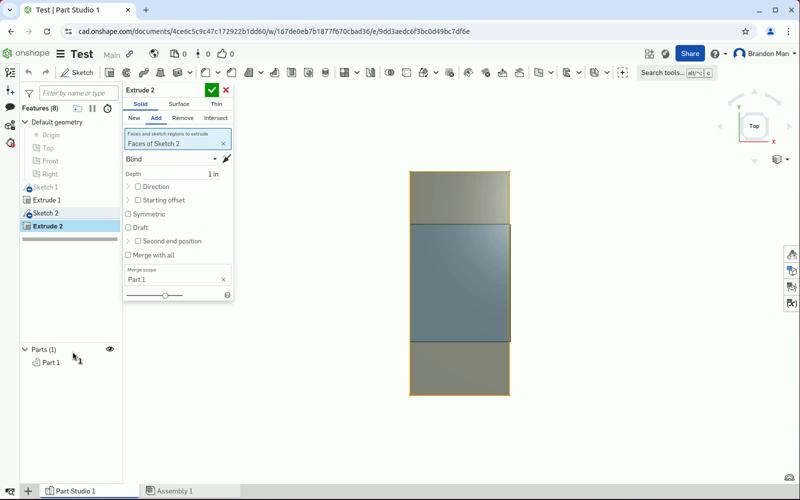
mouse_move(143, 106)
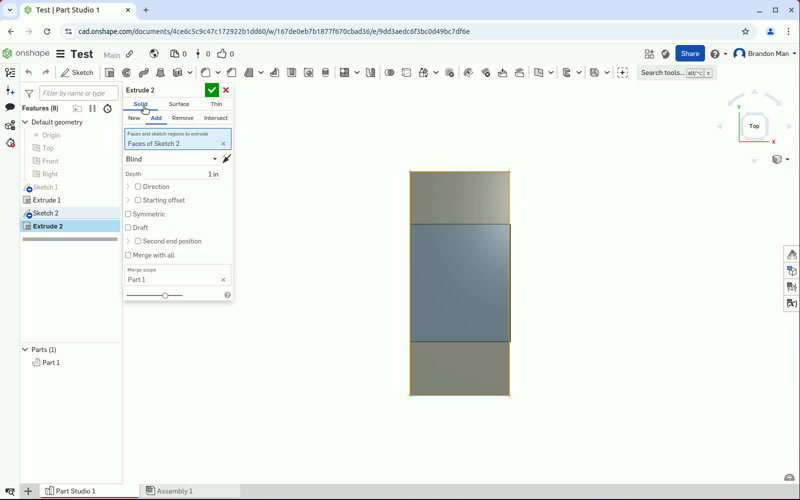
click(143, 106)
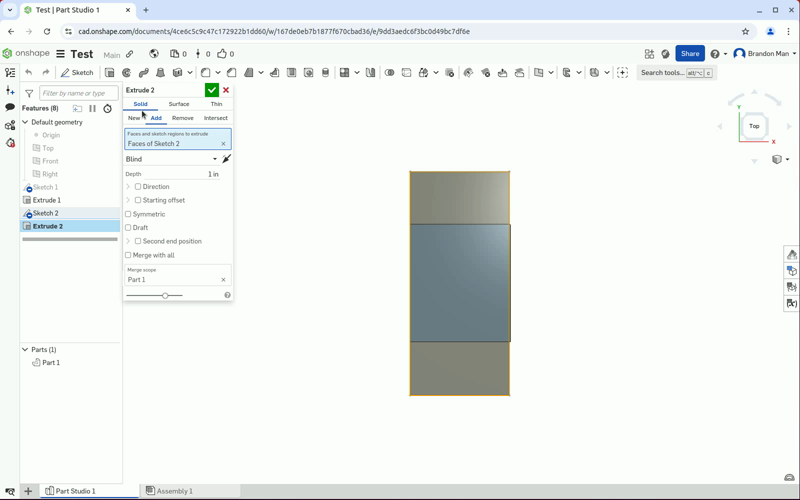
mouse_move(137, 120)
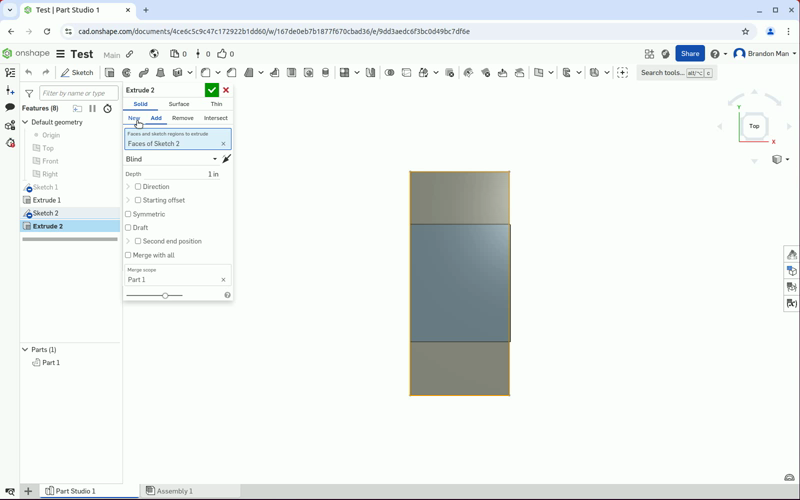
click(137, 120)
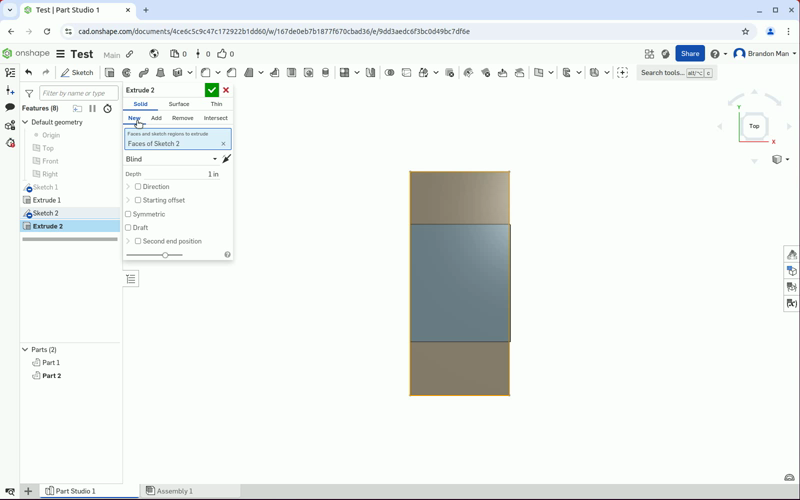
key(tab, 4)
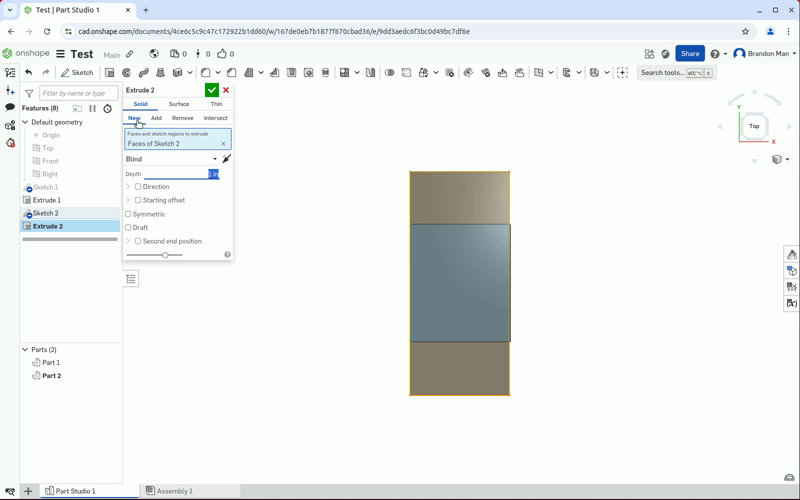
text(1.444)
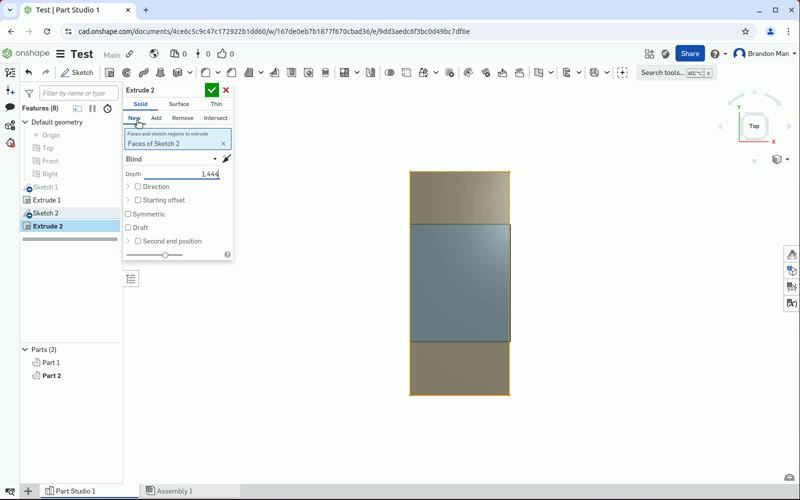
key(enter)
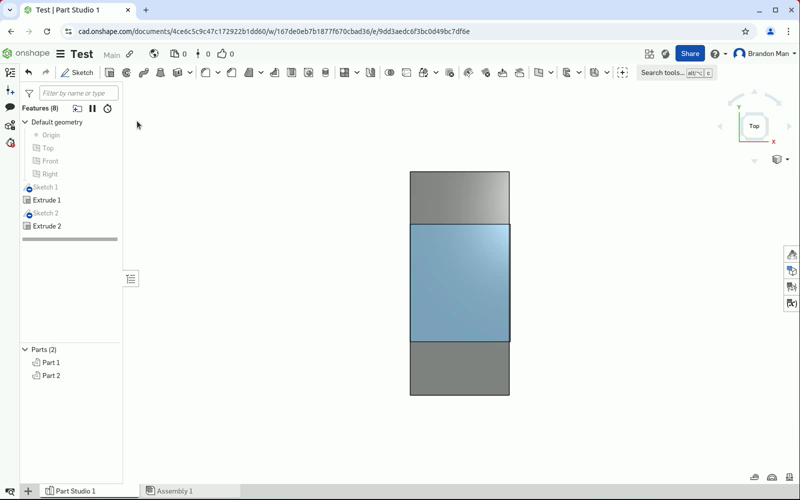
key(shift+h)
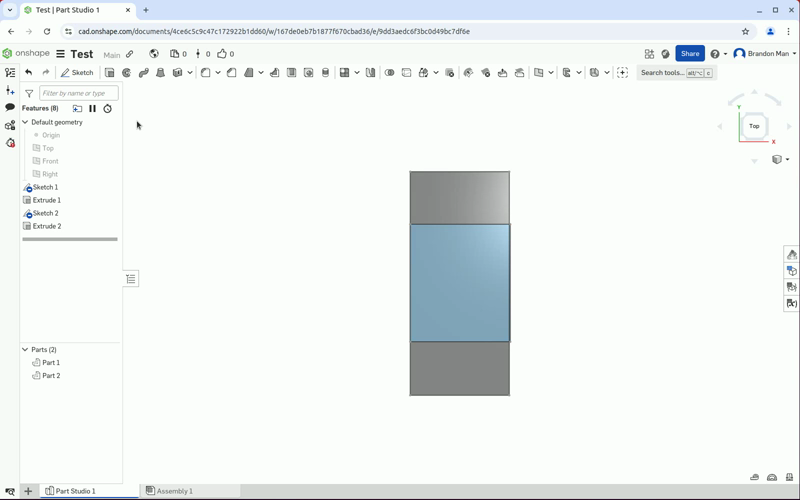
key(shift+h)
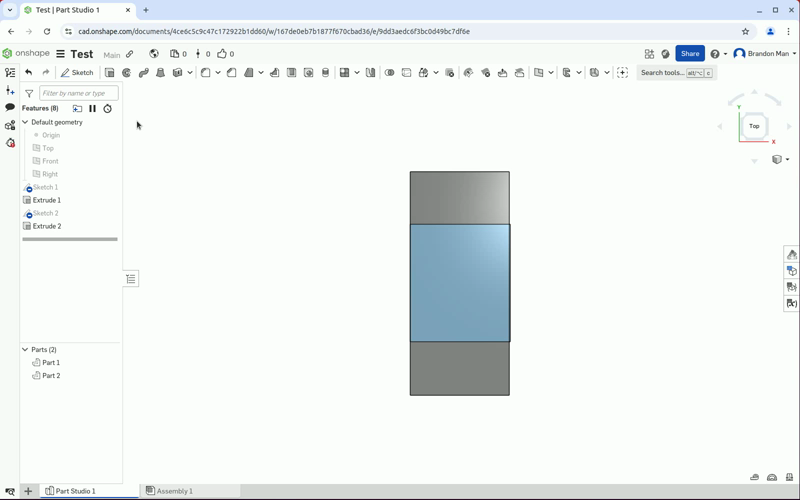
mouse_move(73, 189)
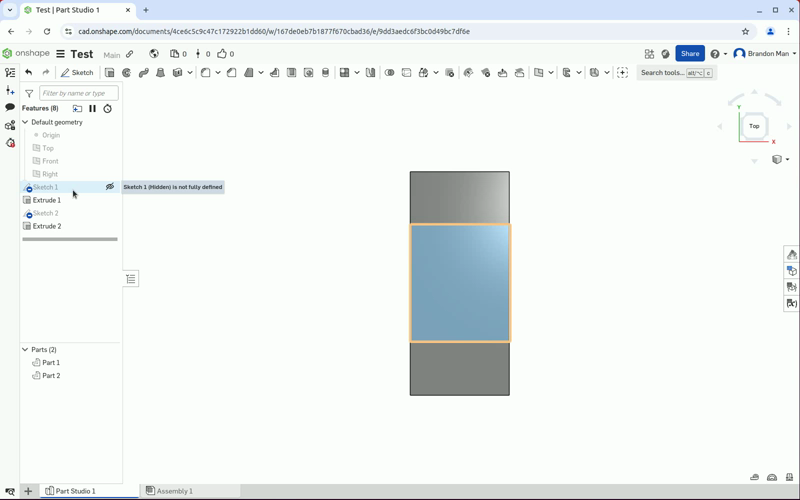
click(73, 189)
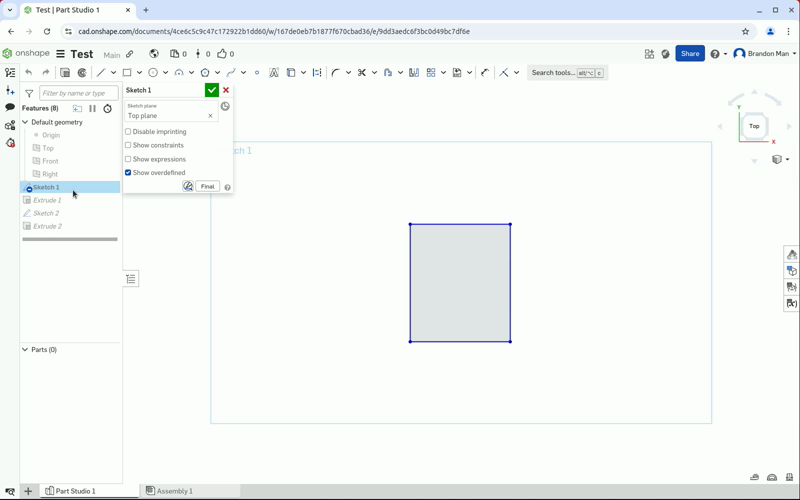
mouse_move(229, 92)
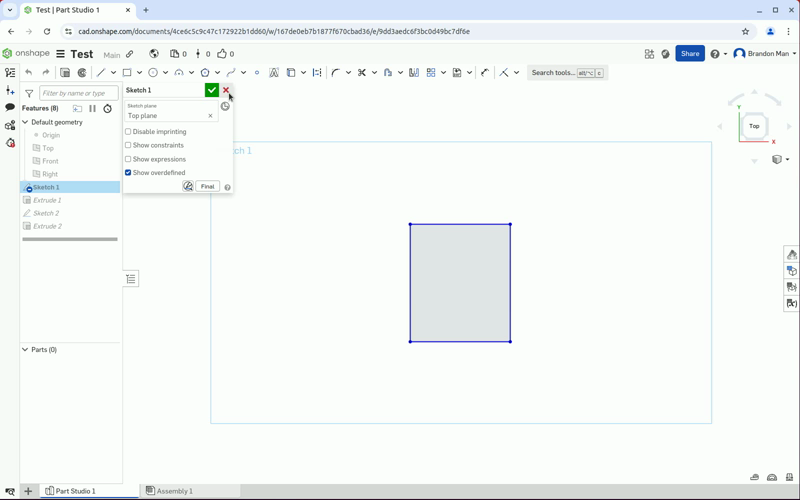
click(229, 92)
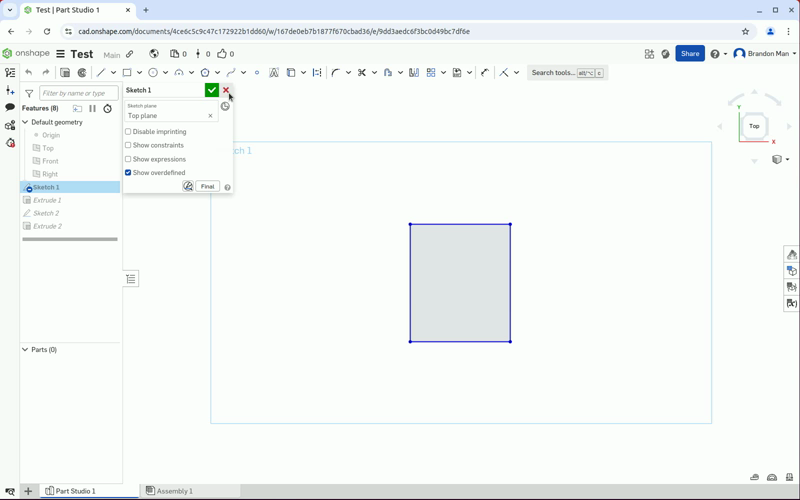
key(shift+s)
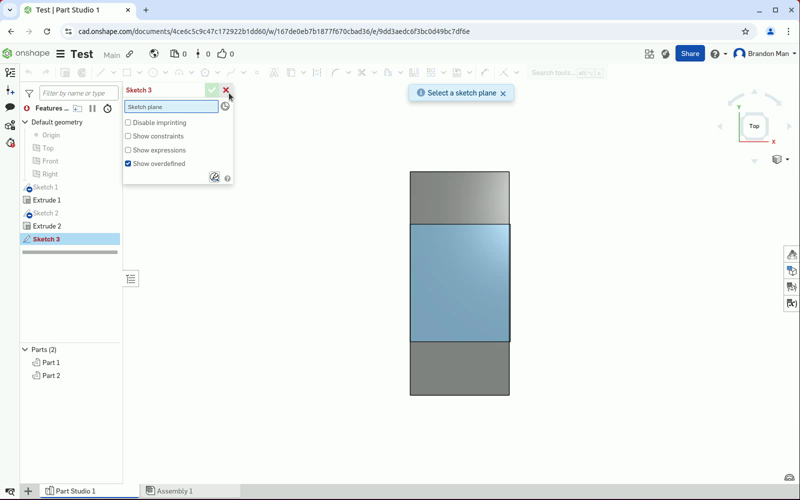
mouse_move(73, 150)
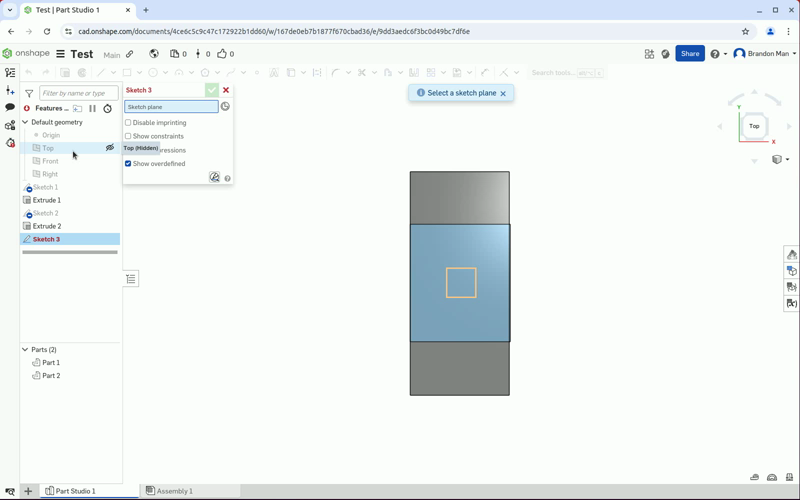
click(73, 150)
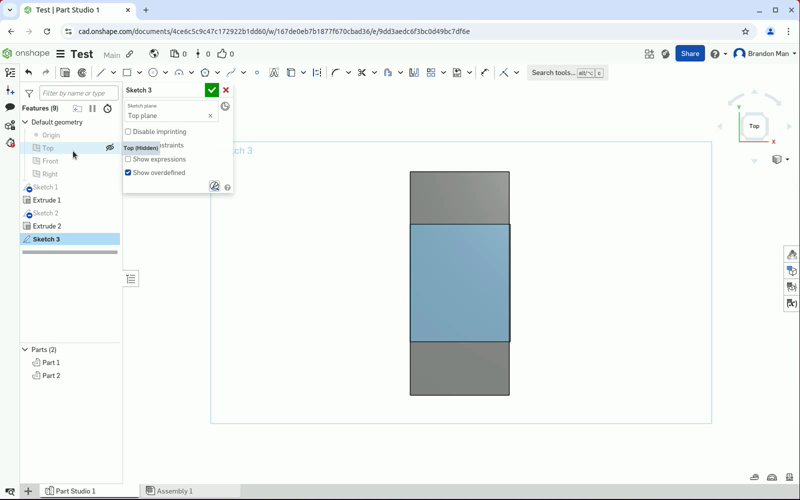
mouse_move(73, 352)
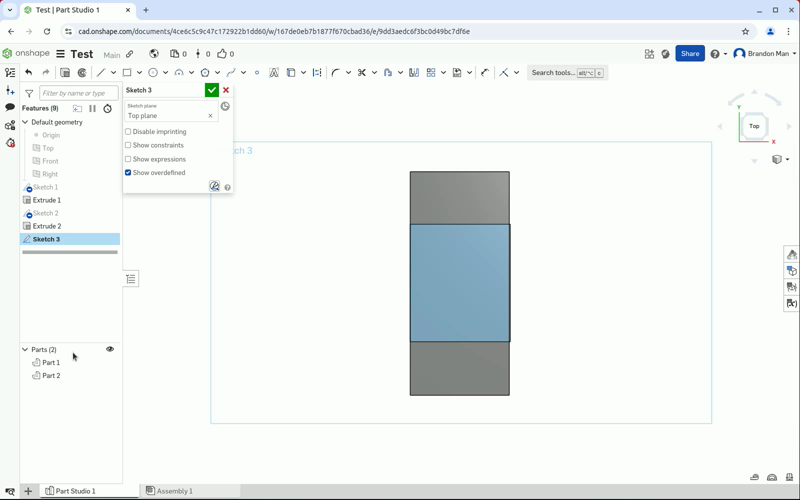
key(y)
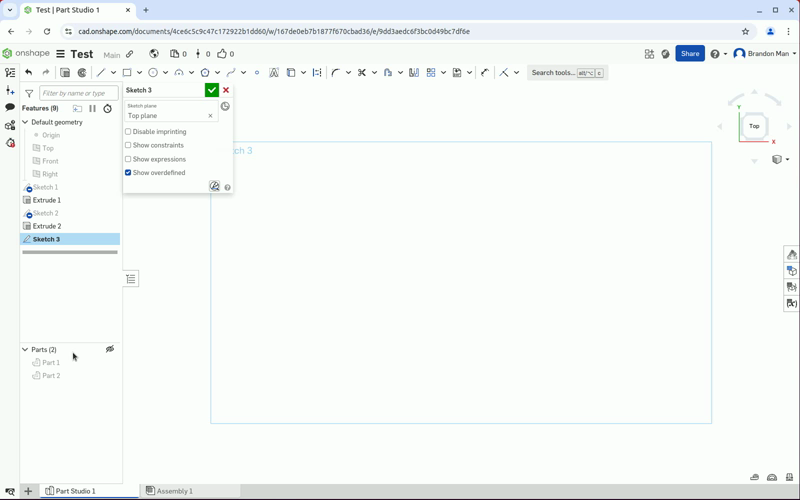
key(l)
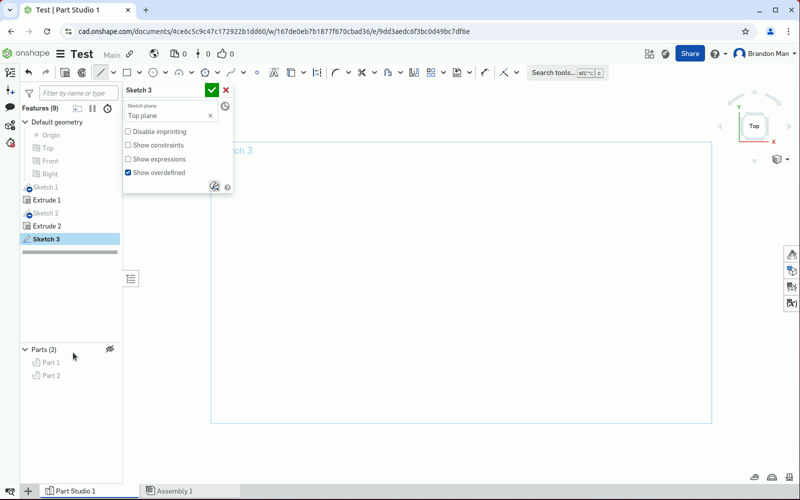
key_down(shift)
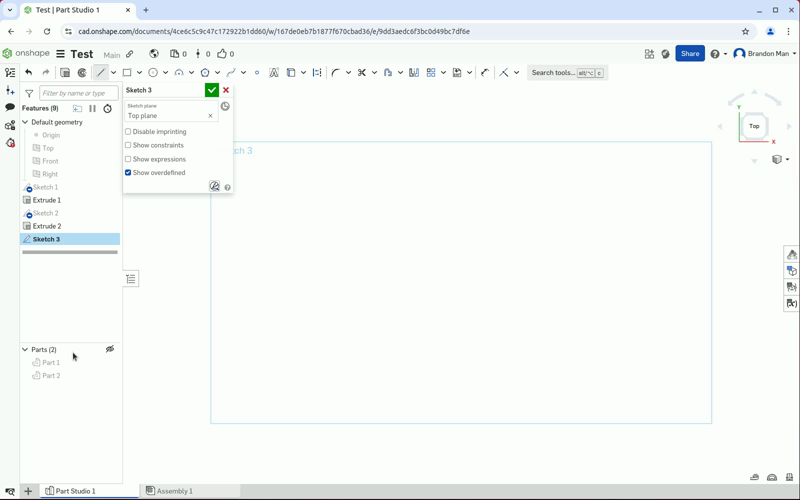
mouse_move(377, 341)
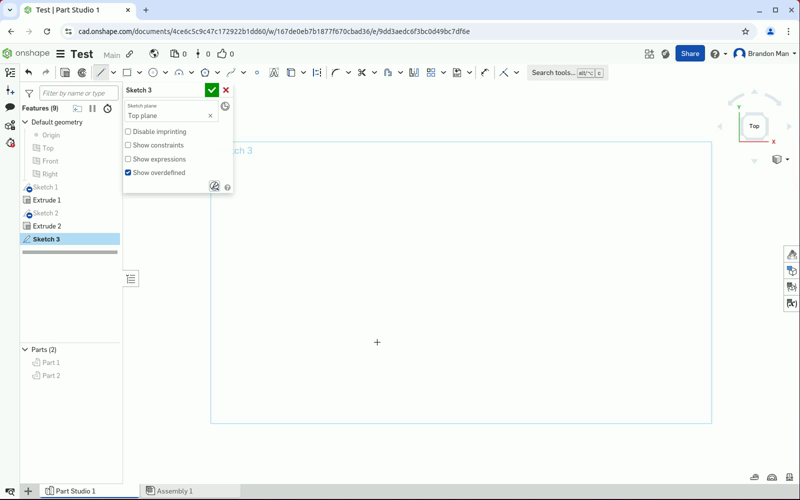
click(377, 341)
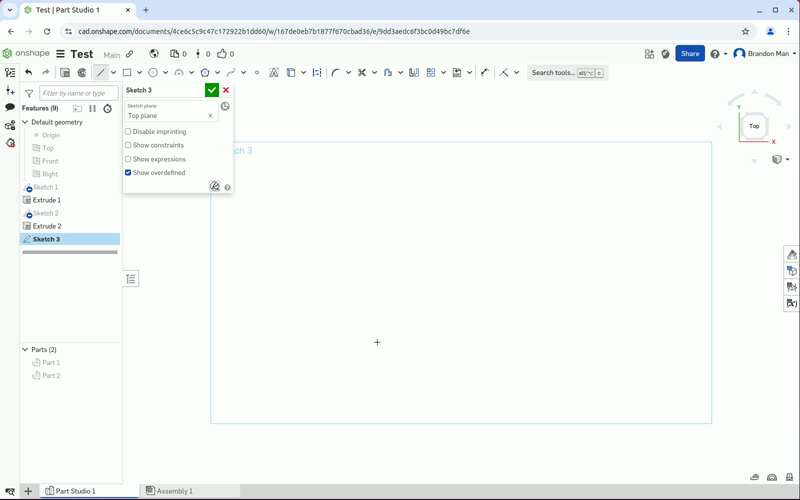
key_up(shift)
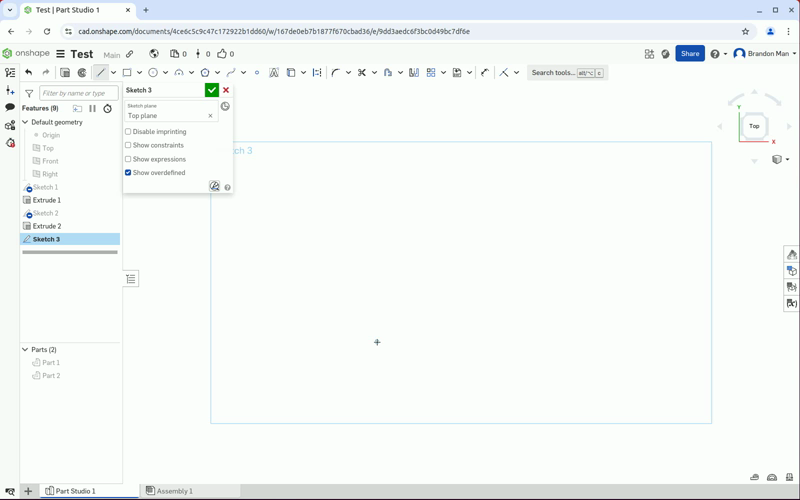
key_down(shift)
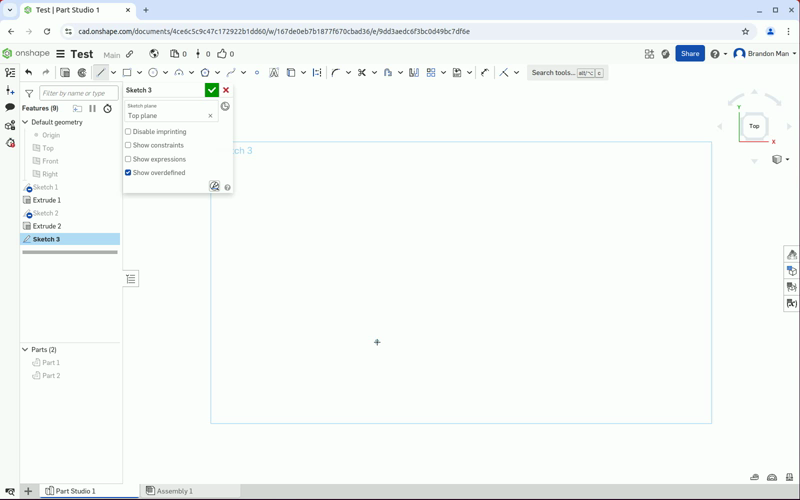
mouse_move(543, 341)
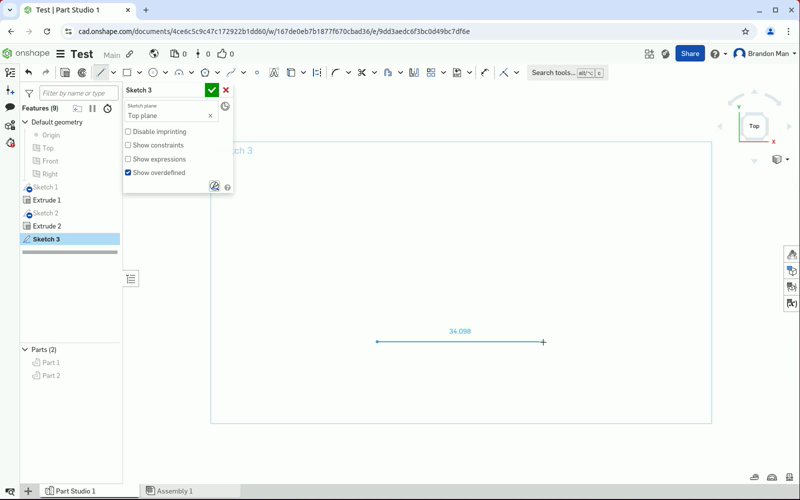
click(543, 341)
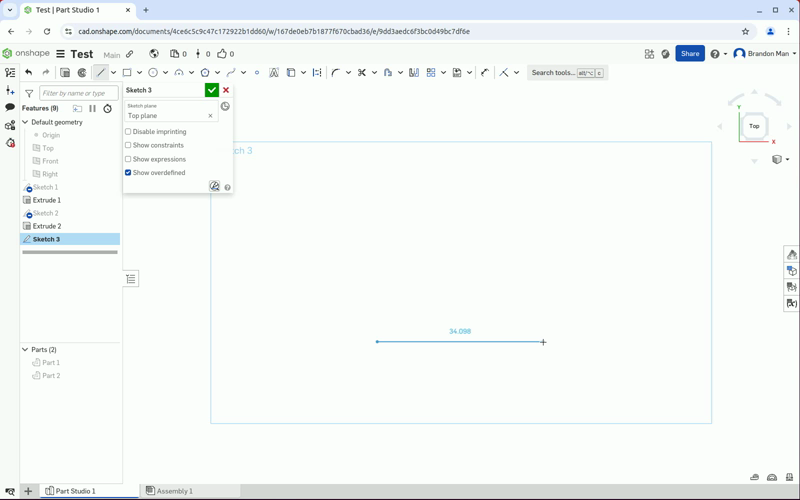
key_up(shift)
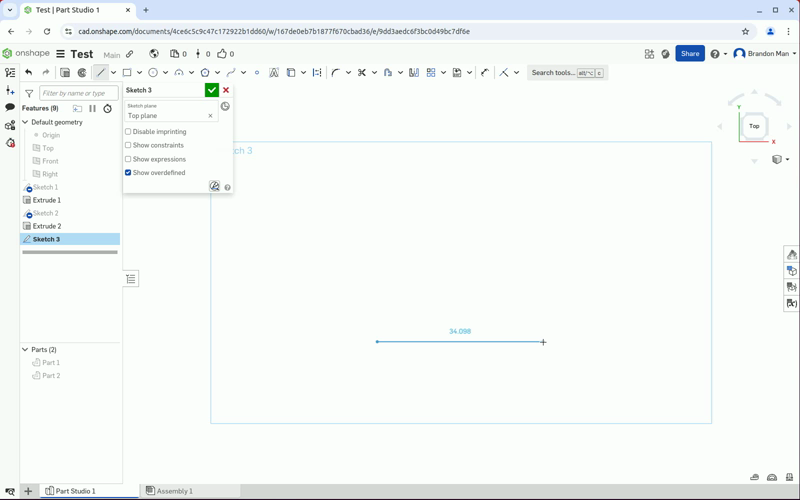
key_down(shift)
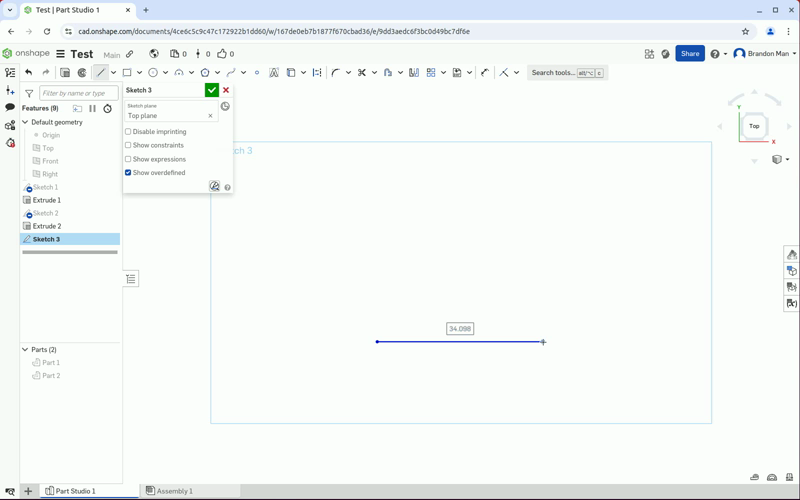
mouse_move(543, 226)
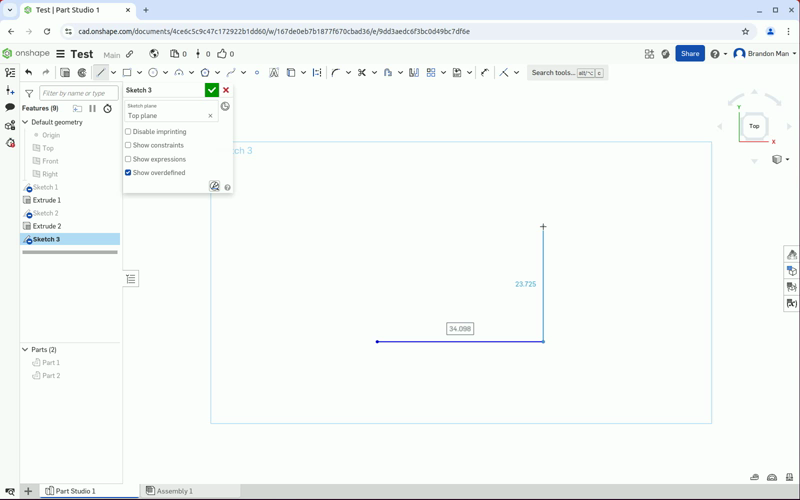
click(543, 226)
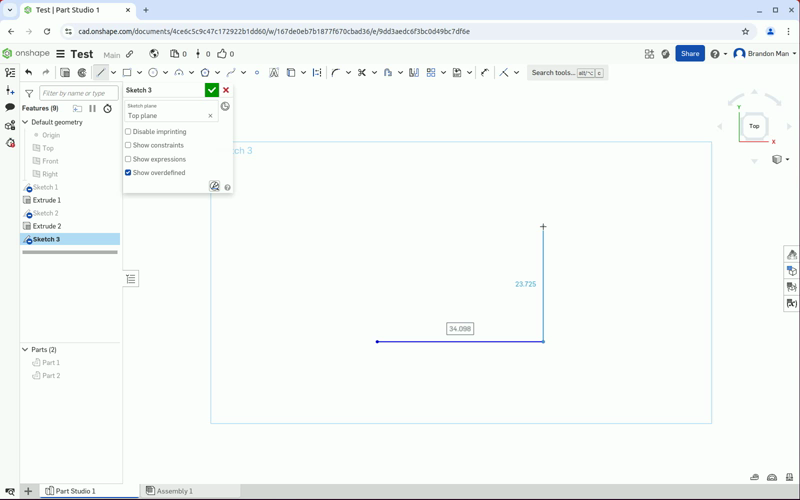
key_up(shift)
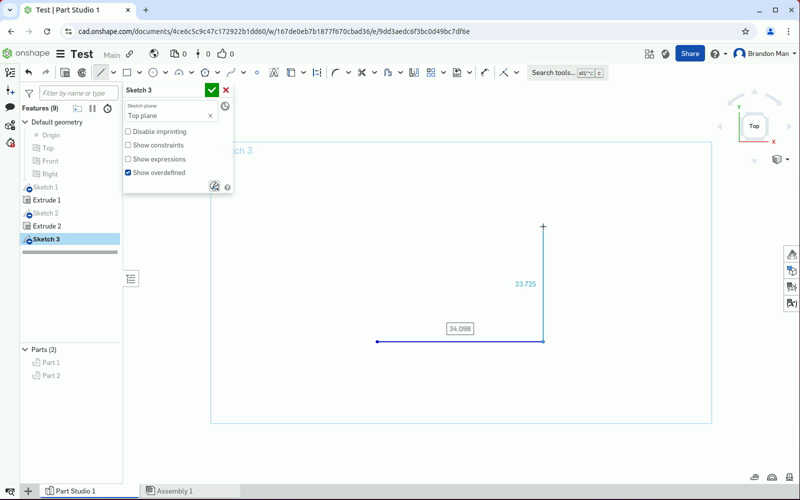
key_down(shift)
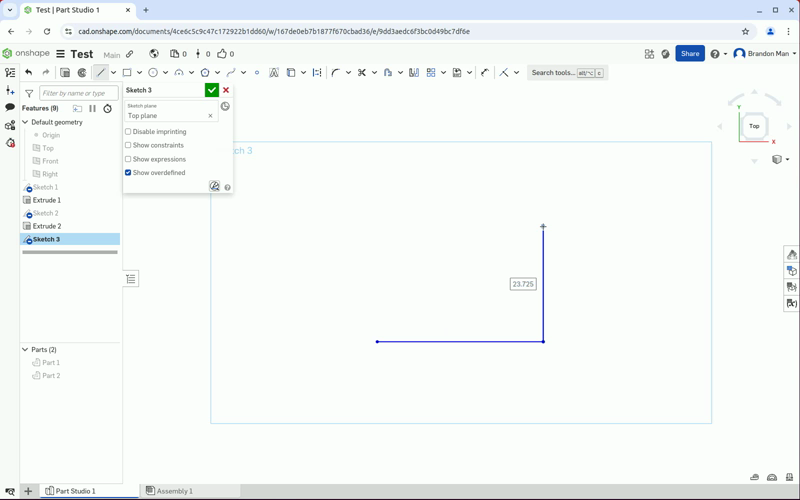
mouse_move(377, 226)
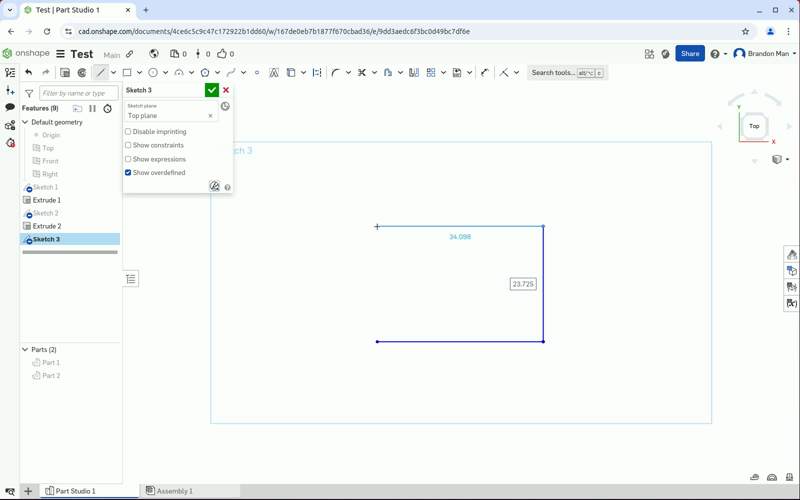
click(377, 226)
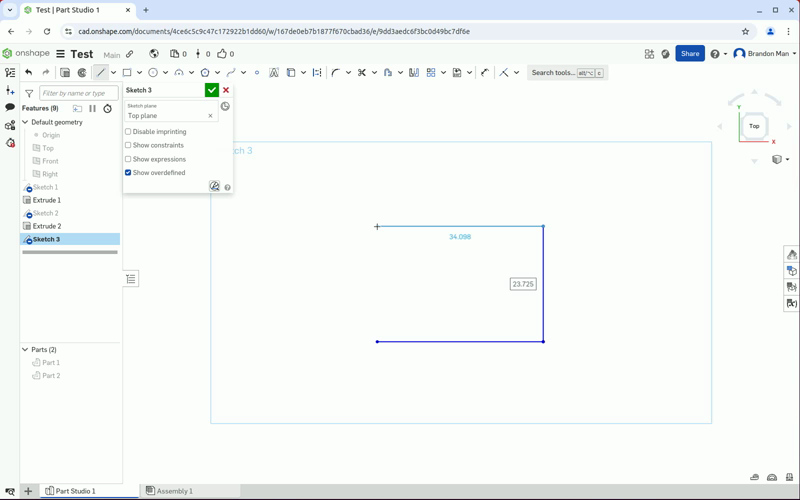
key_up(shift)
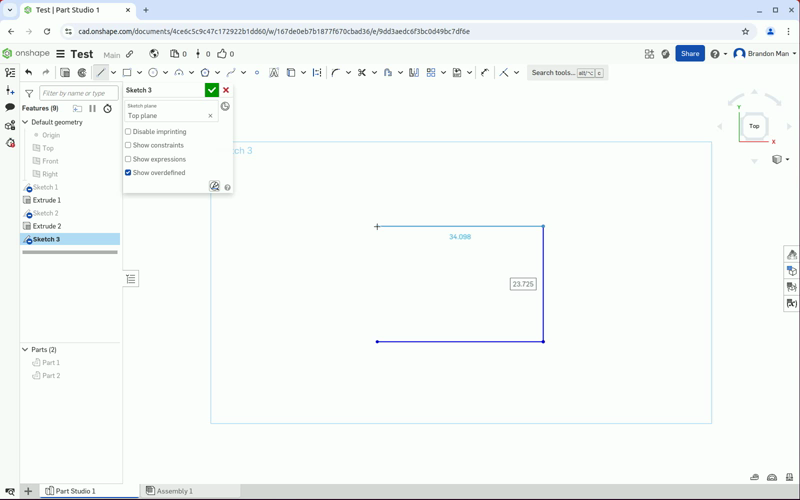
key_down(shift)
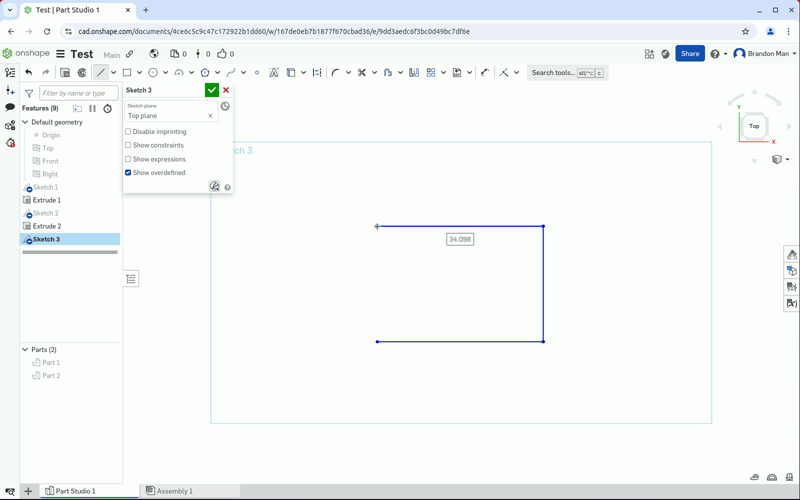
mouse_move(377, 341)
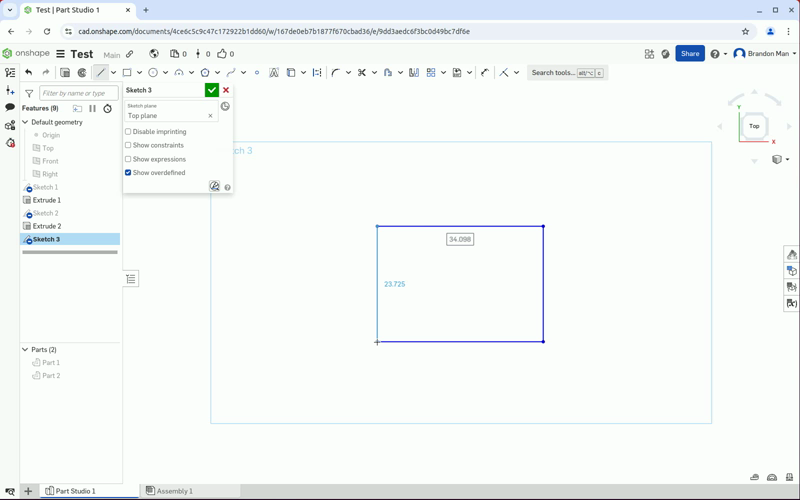
key_up(shift)
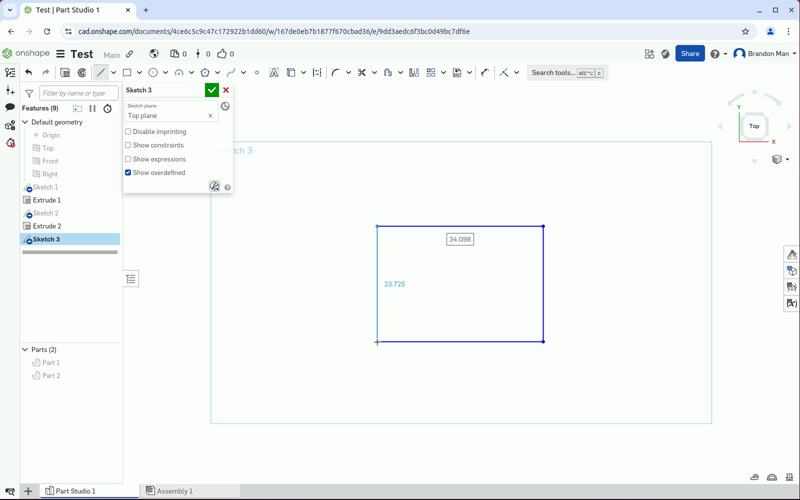
click(377, 341)
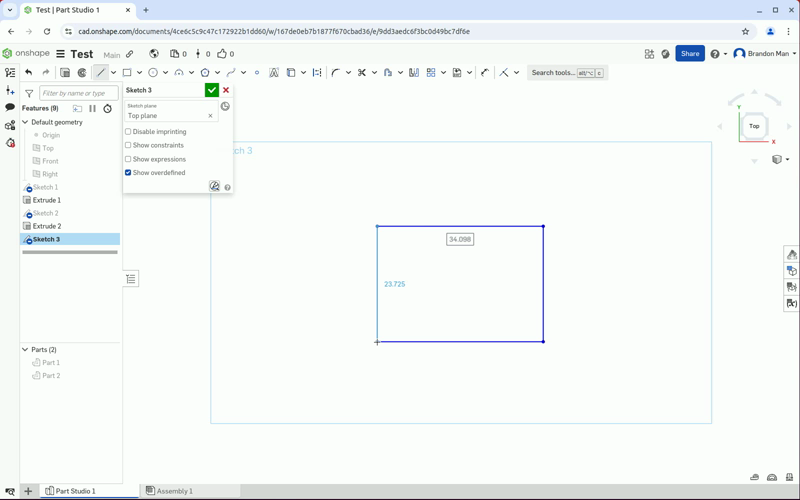
key(esc)
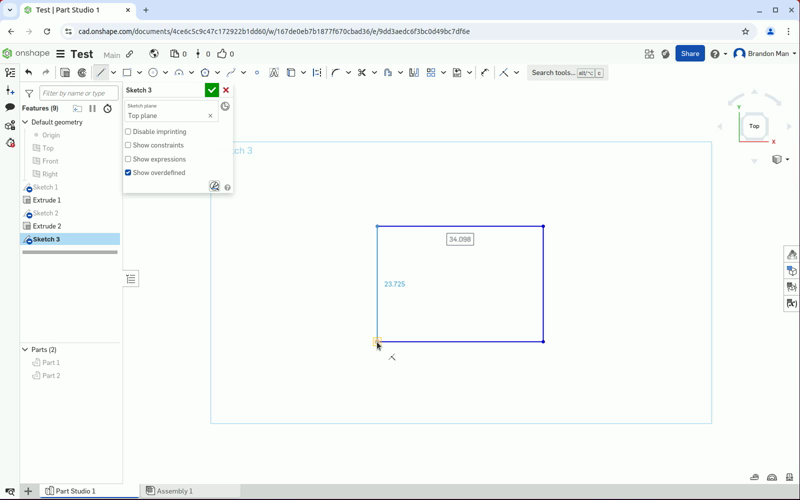
mouse_move(485, 292)
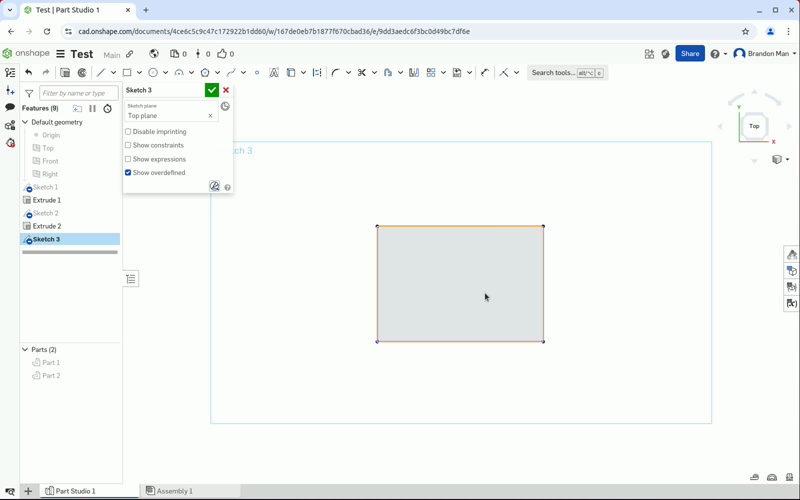
click(485, 292)
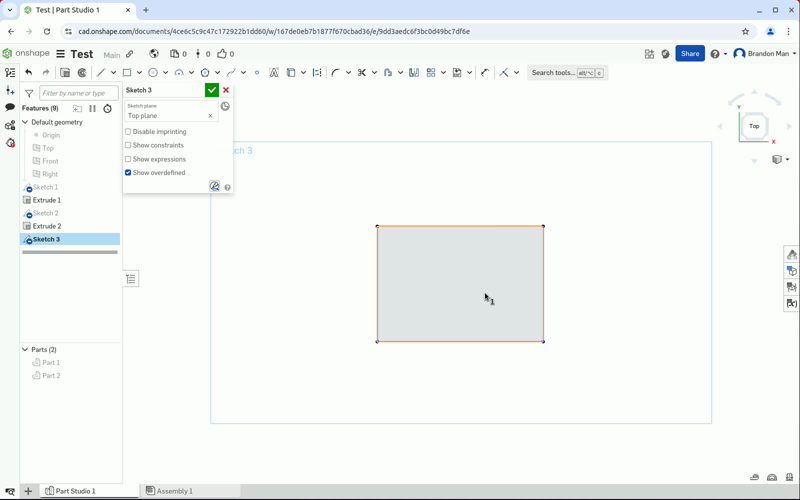
mouse_move(73, 352)
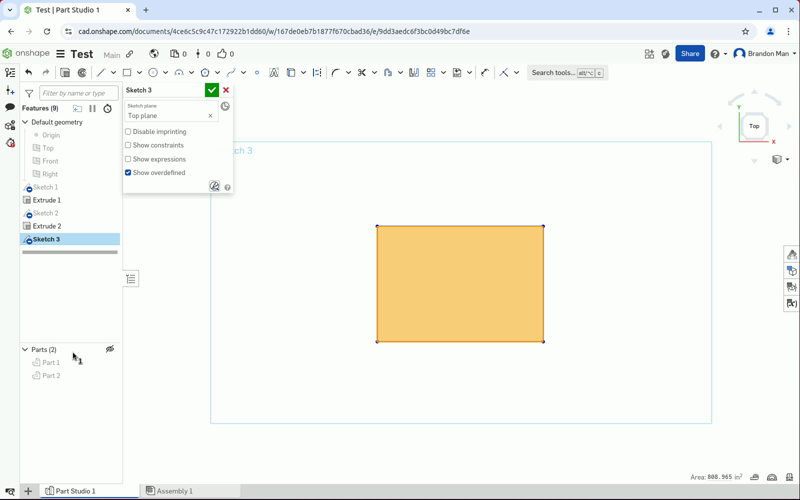
key(shift+y)
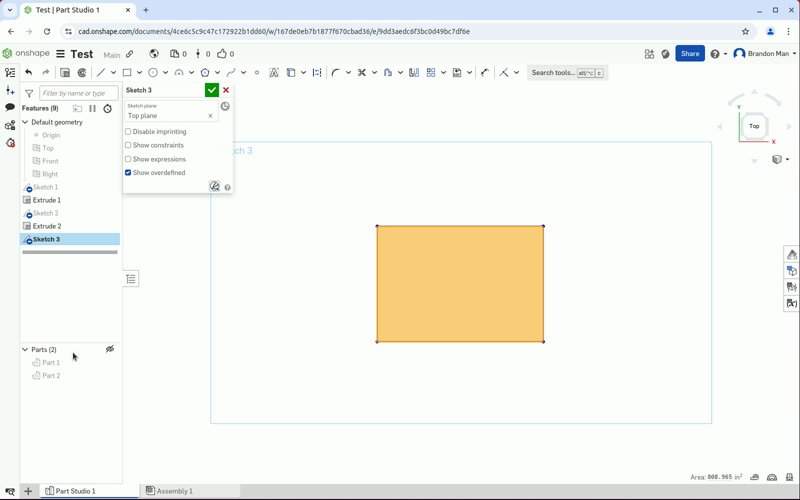
key(shift+e)
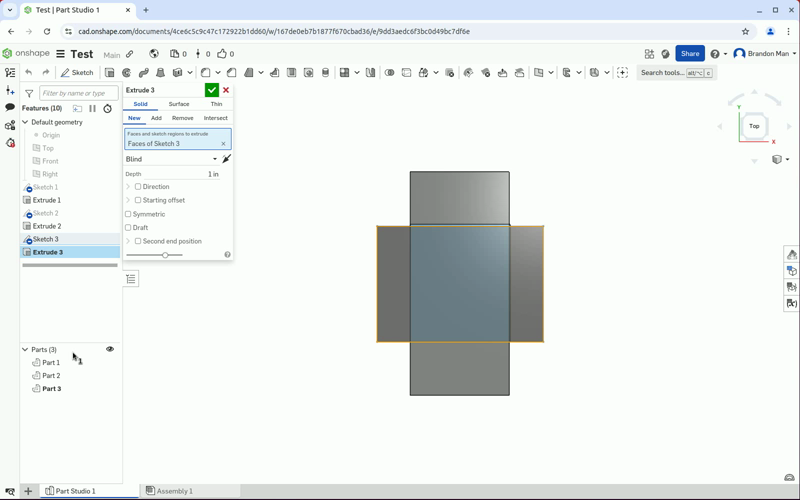
mouse_move(143, 106)
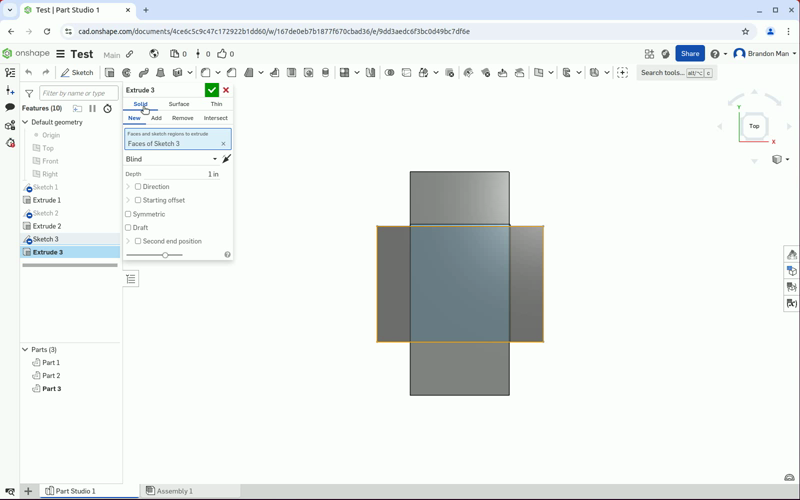
click(143, 106)
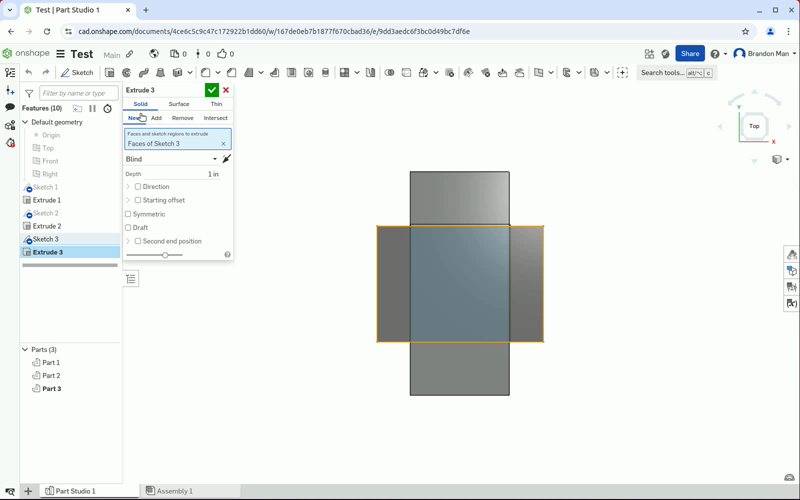
mouse_move(137, 120)
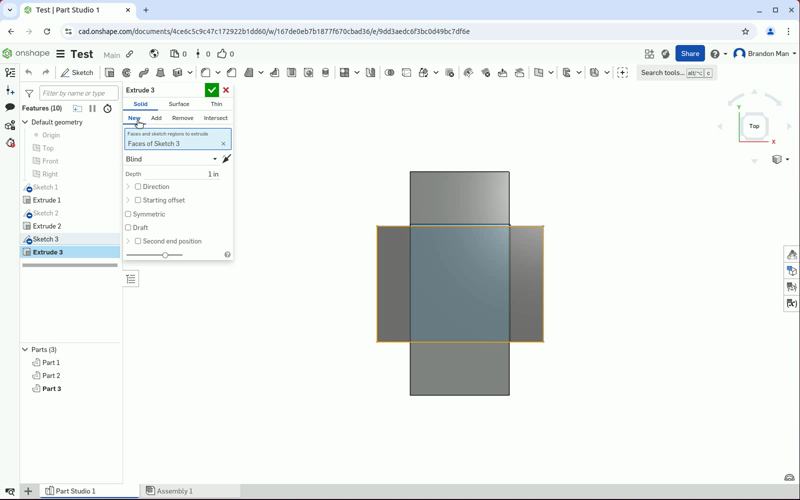
click(137, 120)
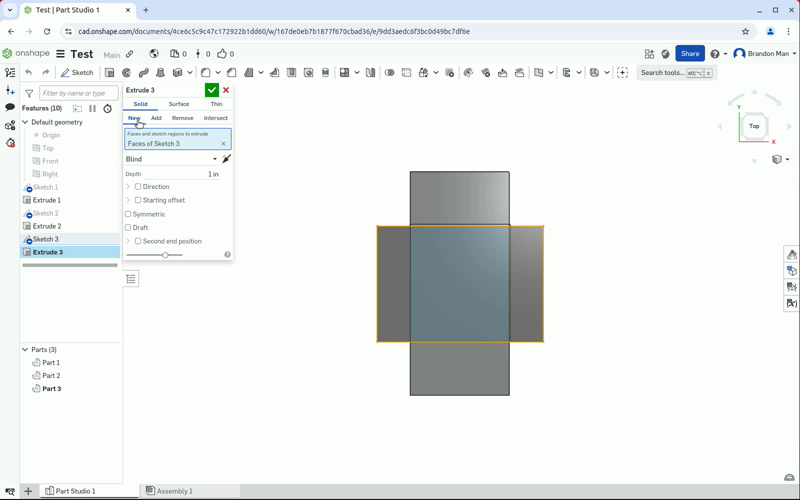
key(tab, 4)
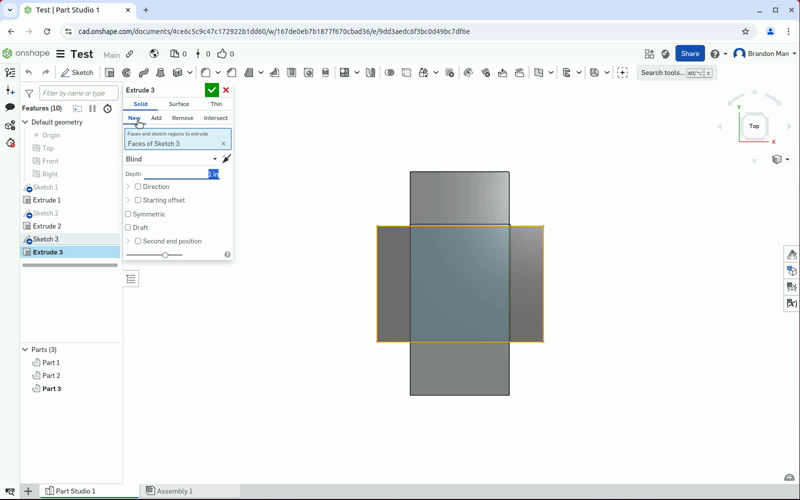
text(0.963)
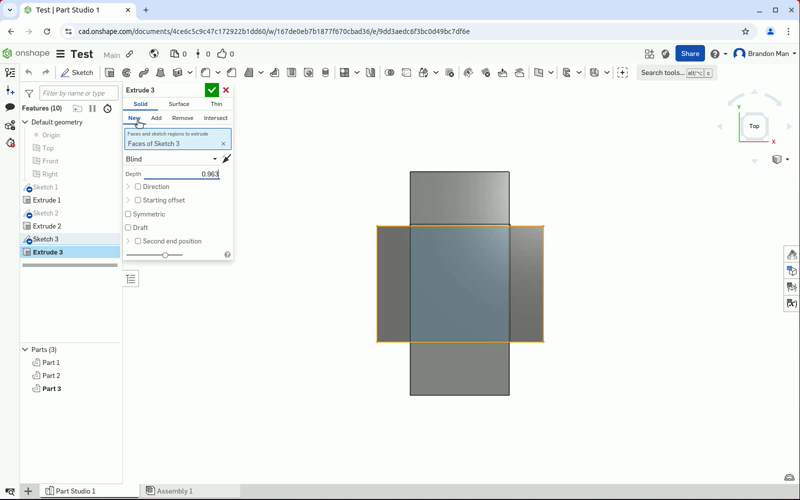
key(enter)
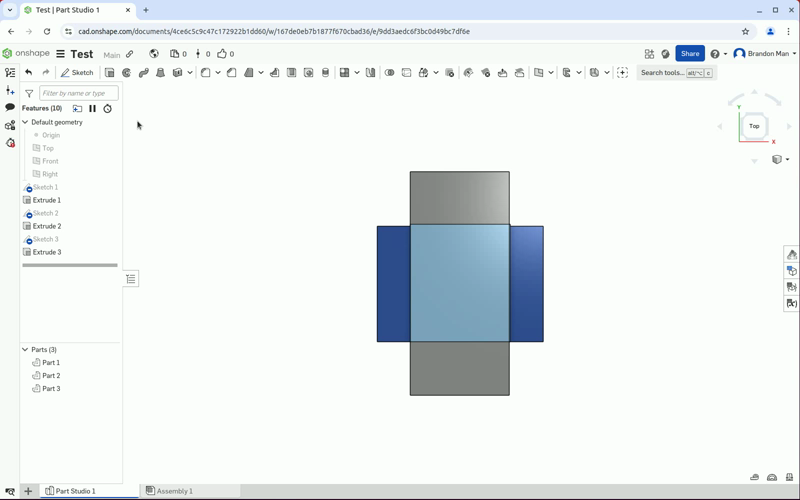
key(shift+h)
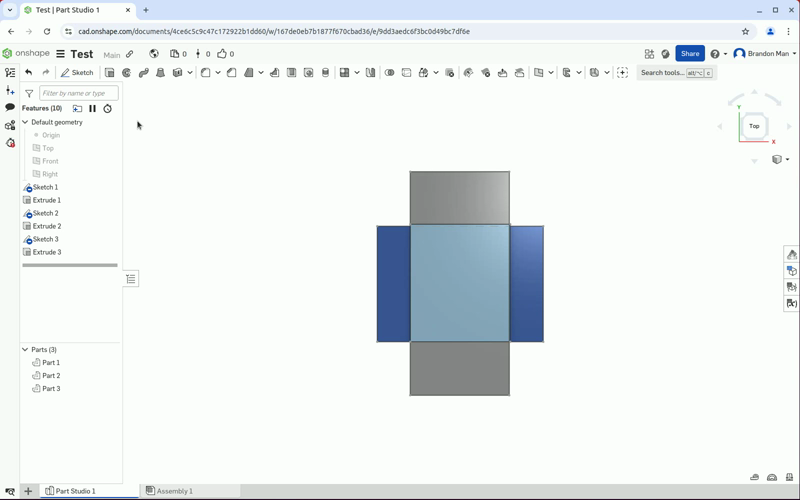
key(shift+h)
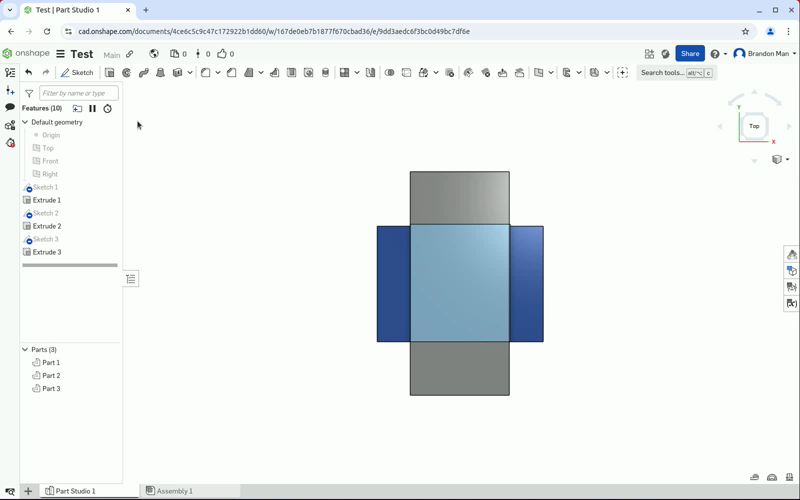
mouse_move(73, 189)
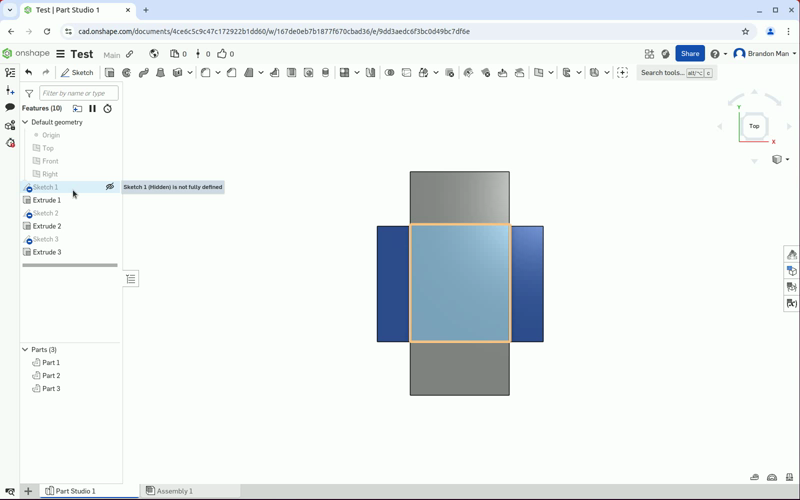
click(73, 189)
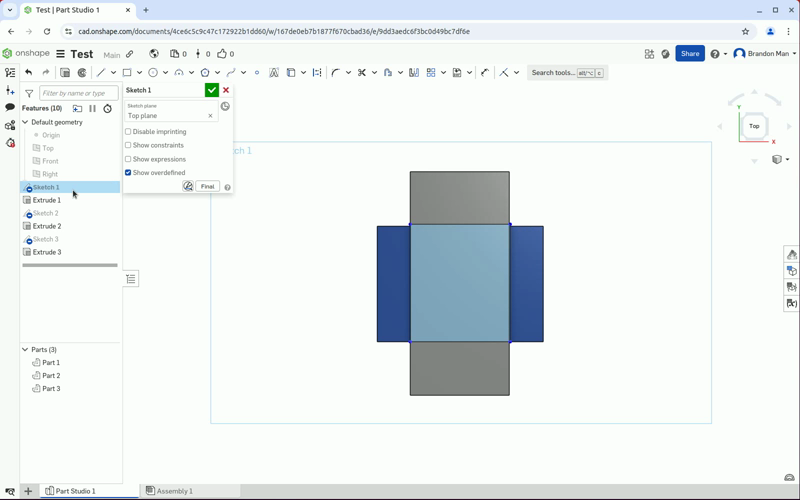
mouse_move(229, 92)
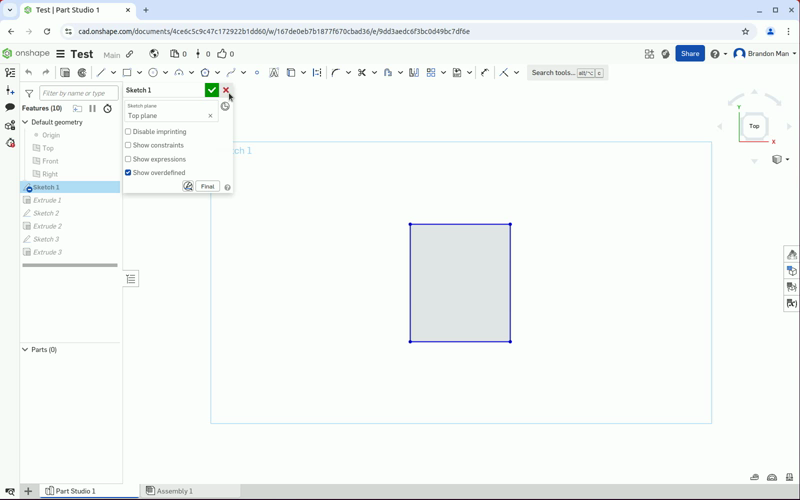
click(229, 92)
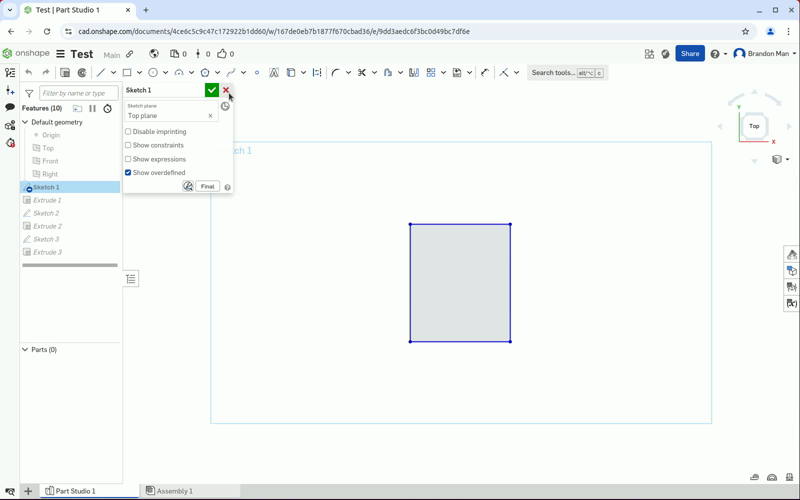
key(shift+s)
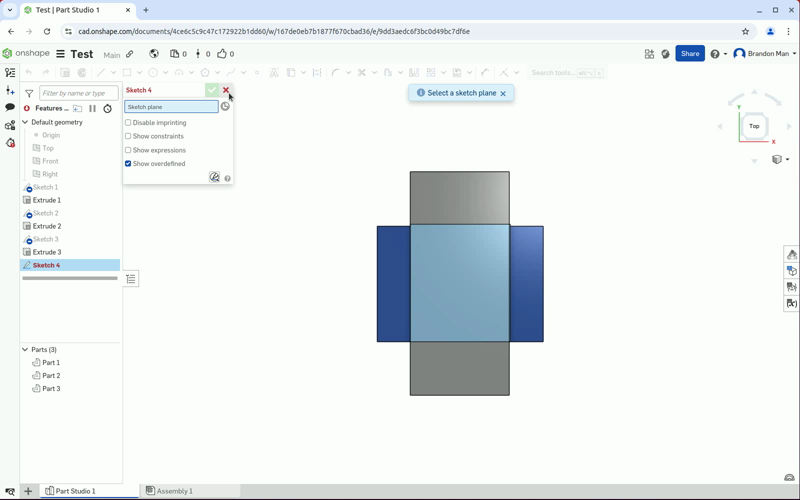
mouse_move(73, 150)
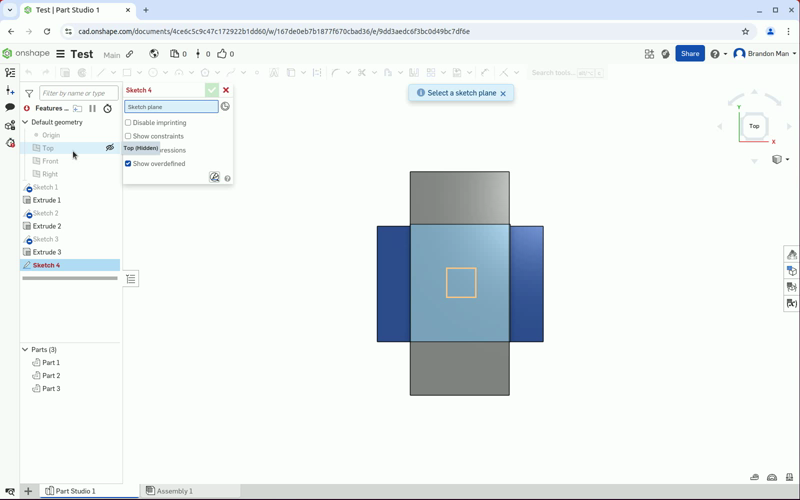
click(73, 150)
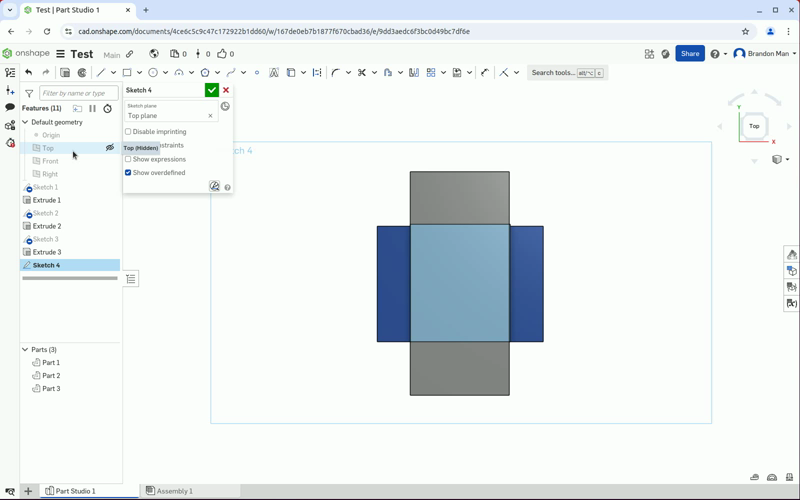
mouse_move(73, 352)
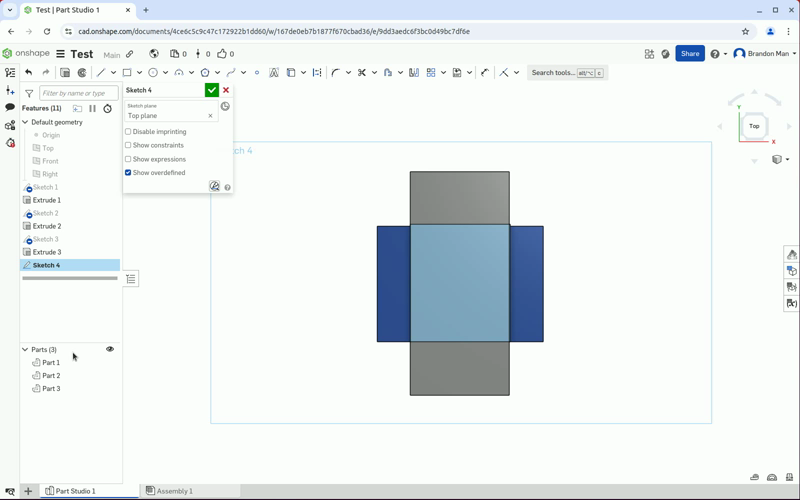
key(y)
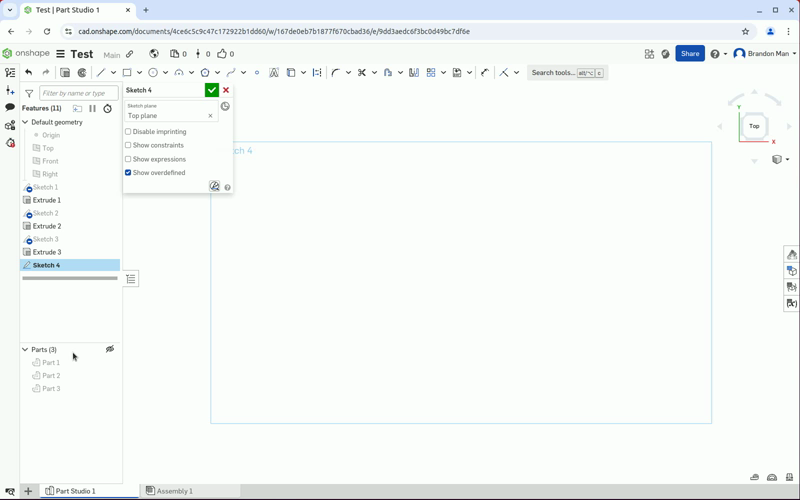
key(l)
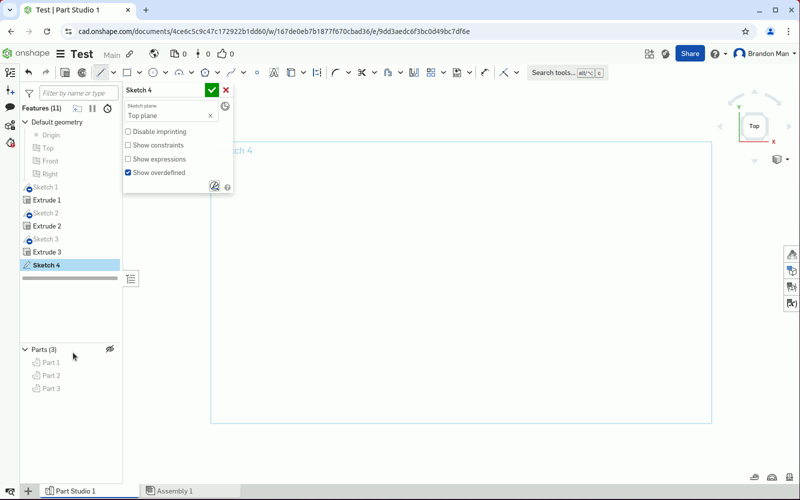
key_down(shift)
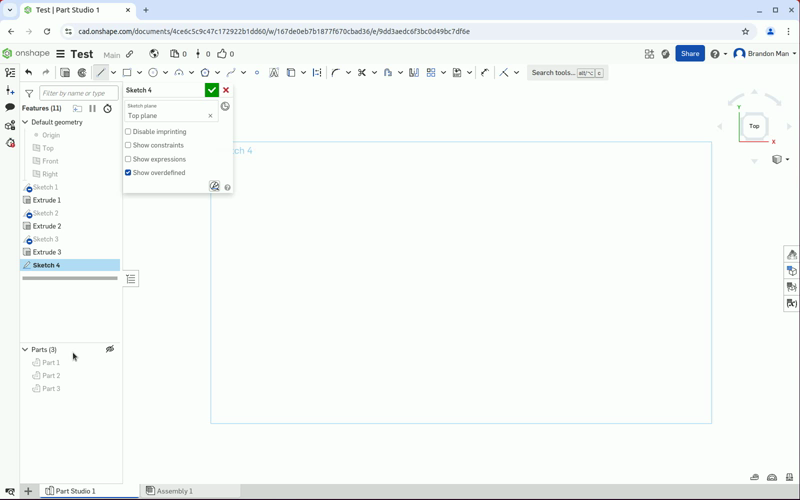
mouse_move(398, 382)
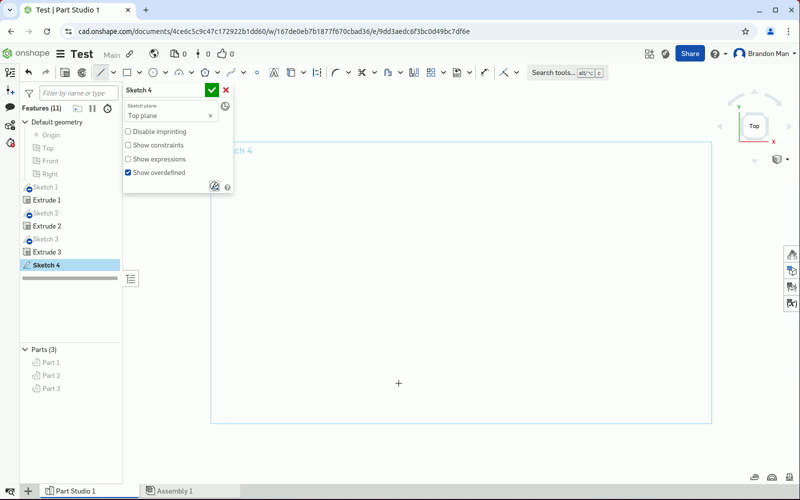
click(398, 382)
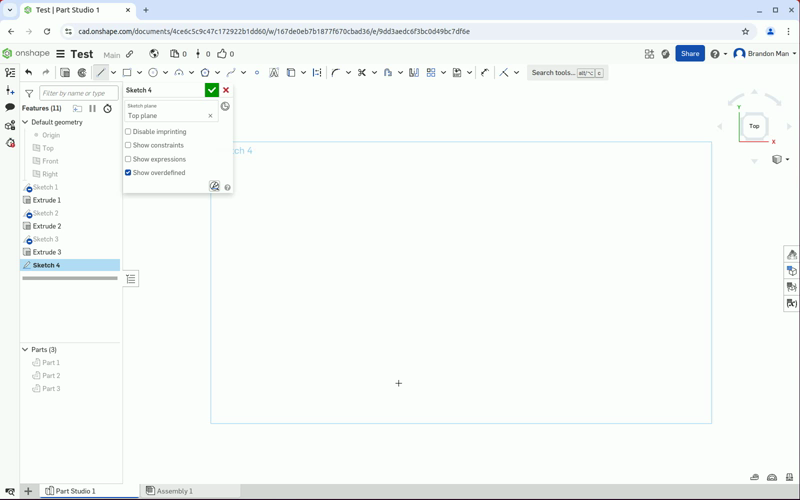
key_up(shift)
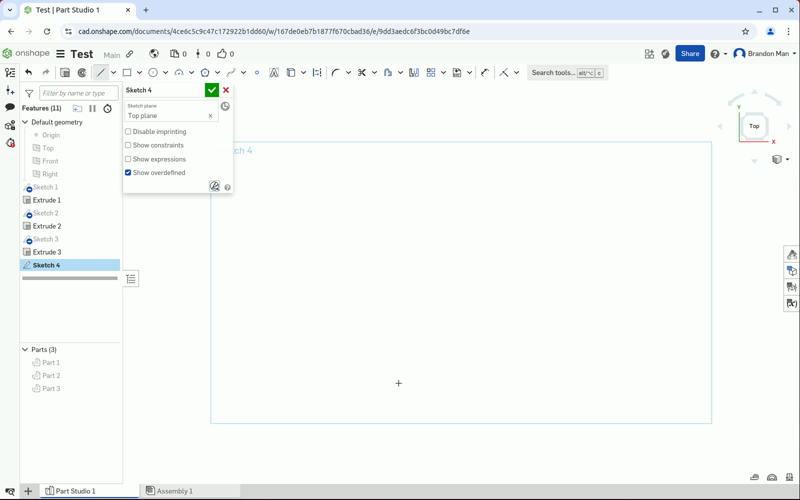
key_down(shift)
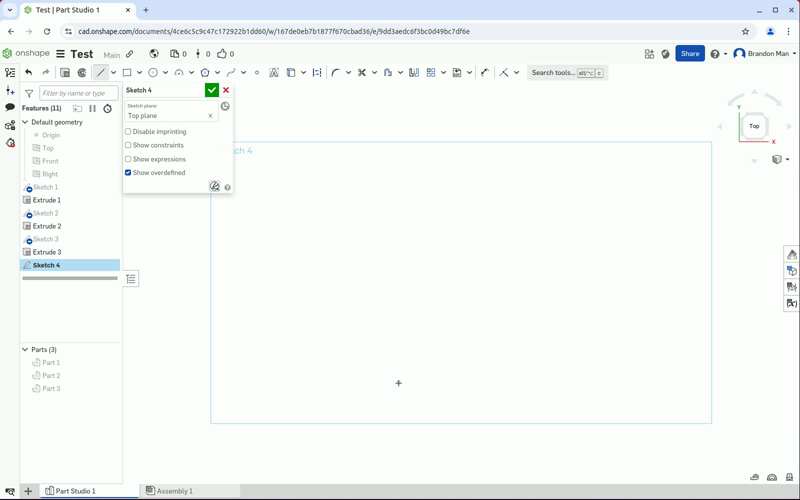
mouse_move(522, 382)
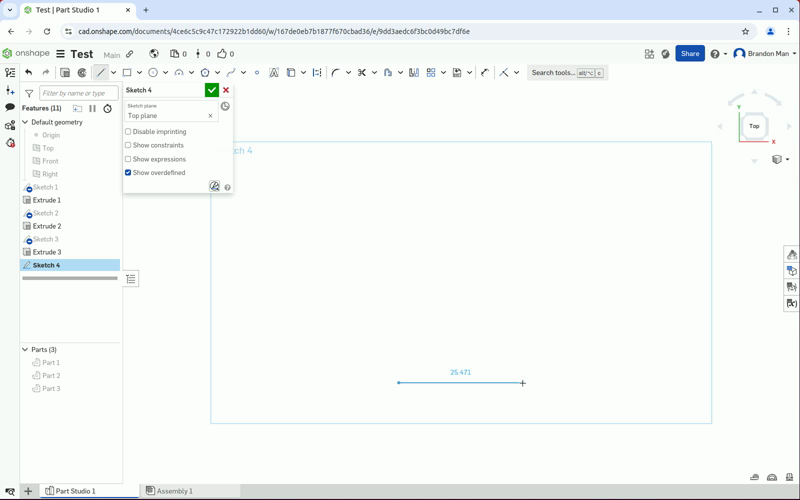
click(522, 382)
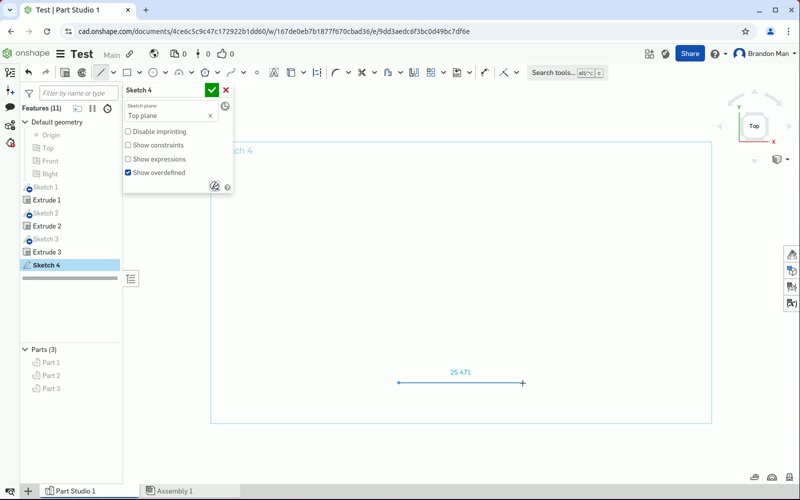
key_up(shift)
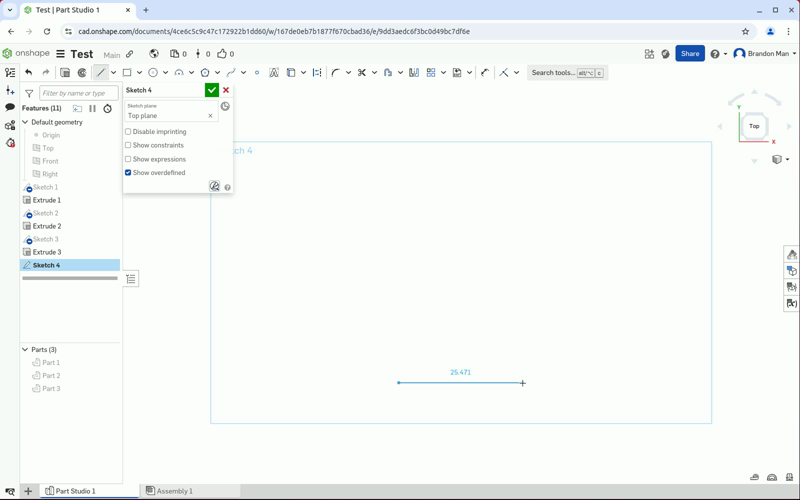
key_down(shift)
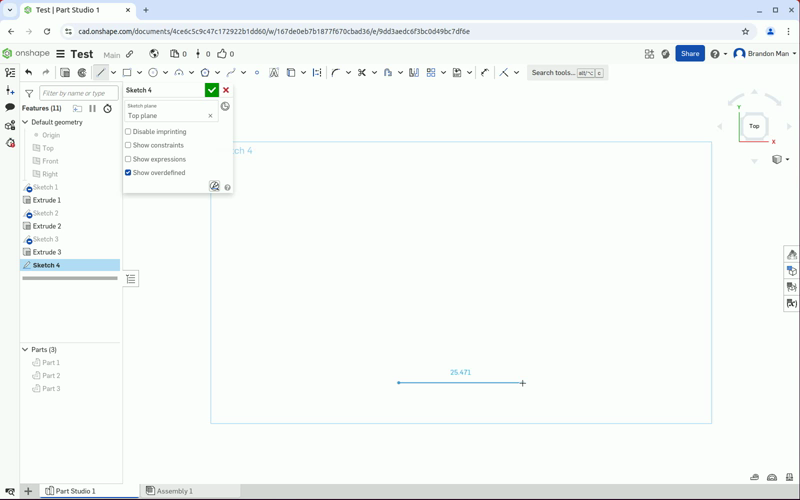
mouse_move(522, 183)
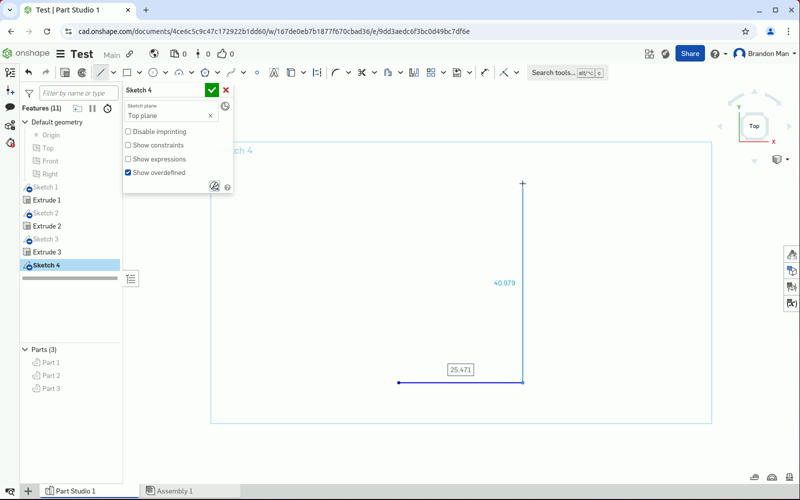
click(522, 183)
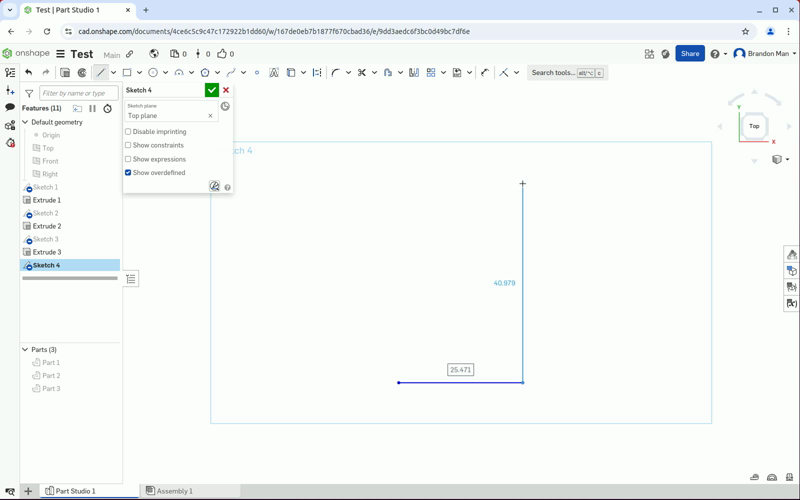
key_up(shift)
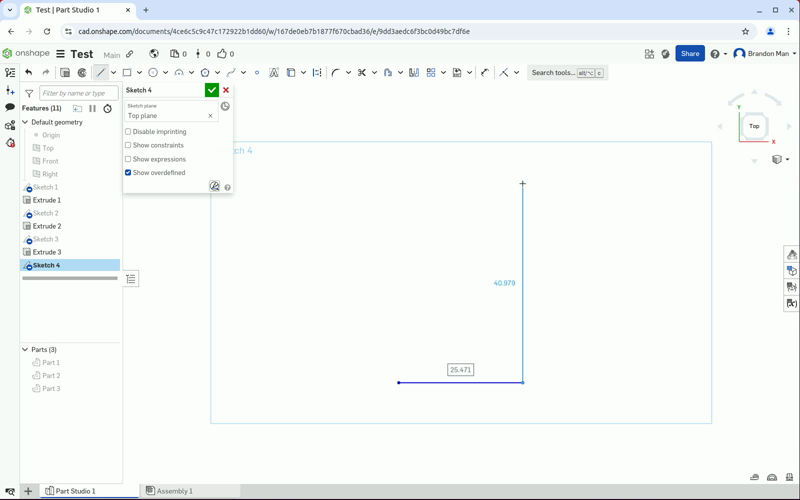
key_down(shift)
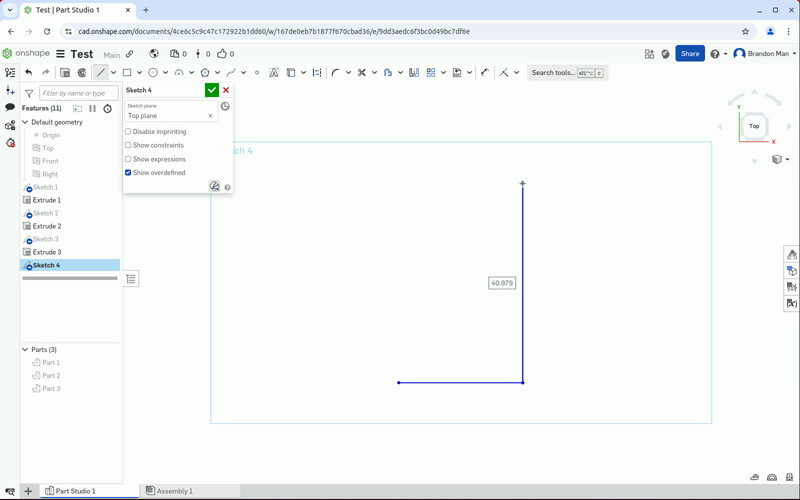
mouse_move(398, 183)
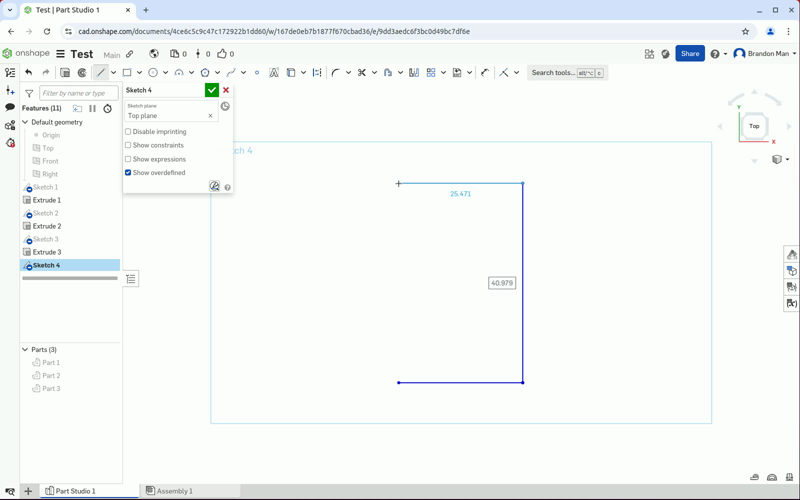
click(398, 183)
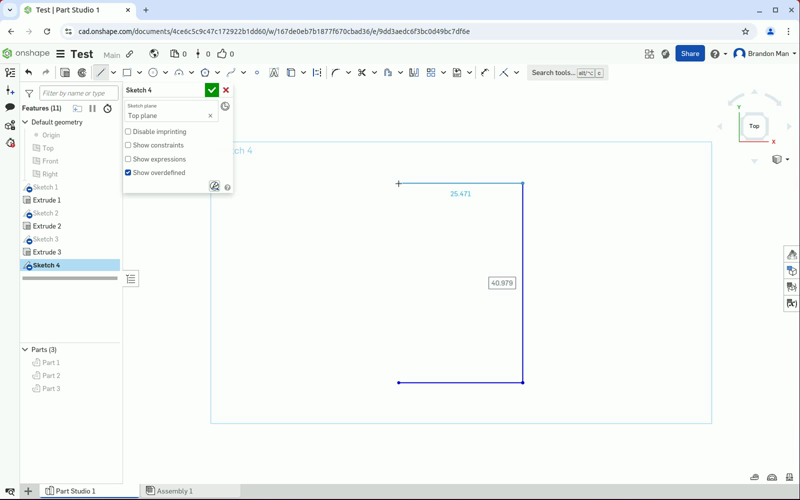
key_up(shift)
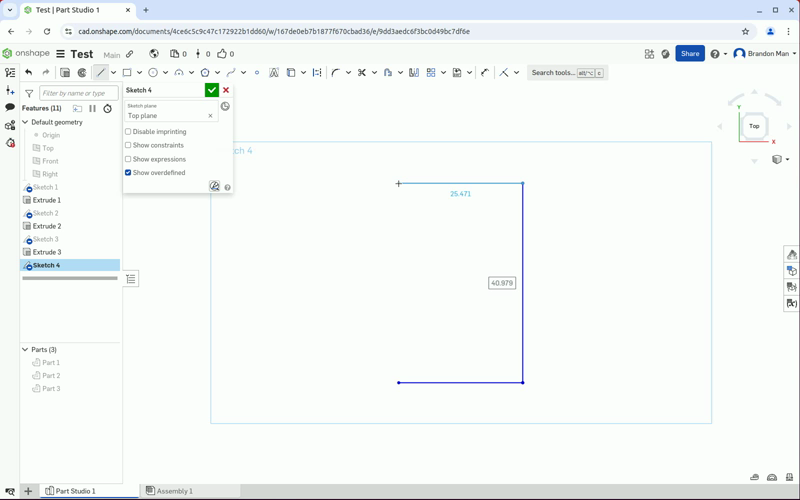
key_down(shift)
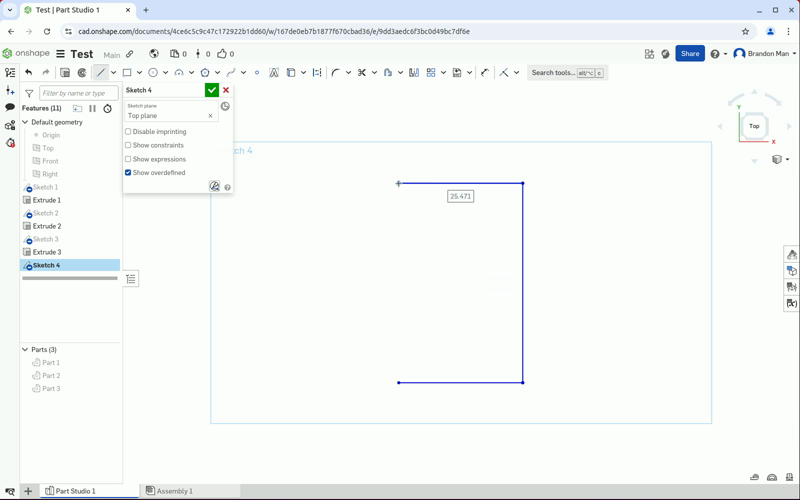
mouse_move(398, 382)
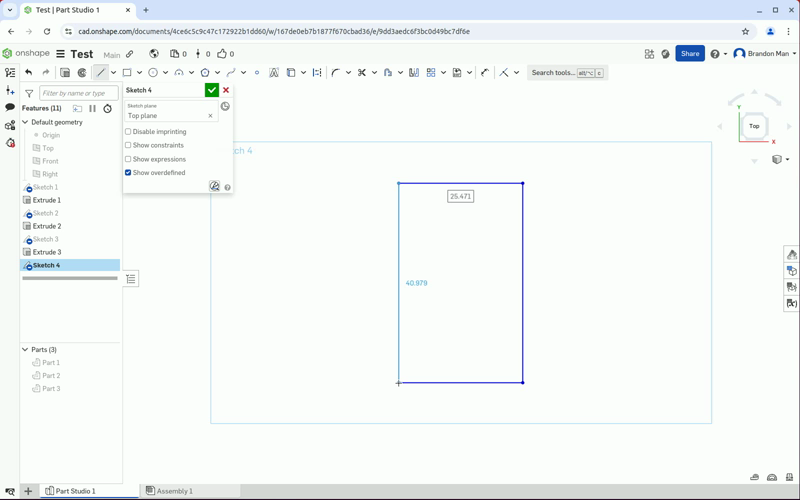
key_up(shift)
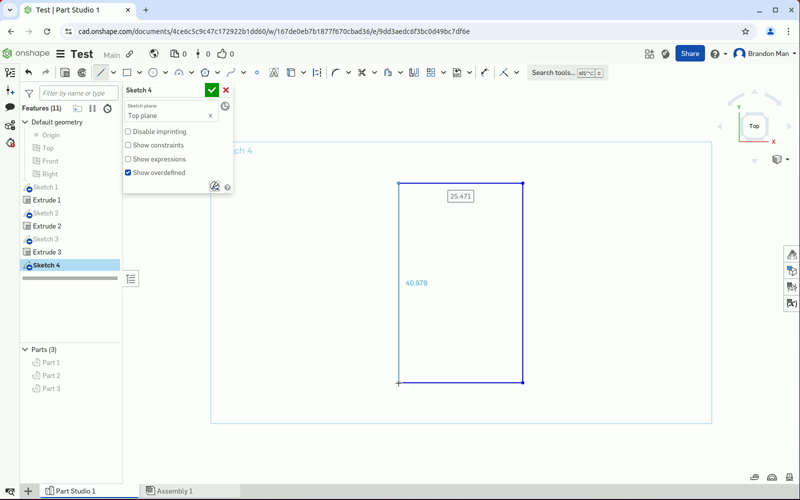
click(398, 382)
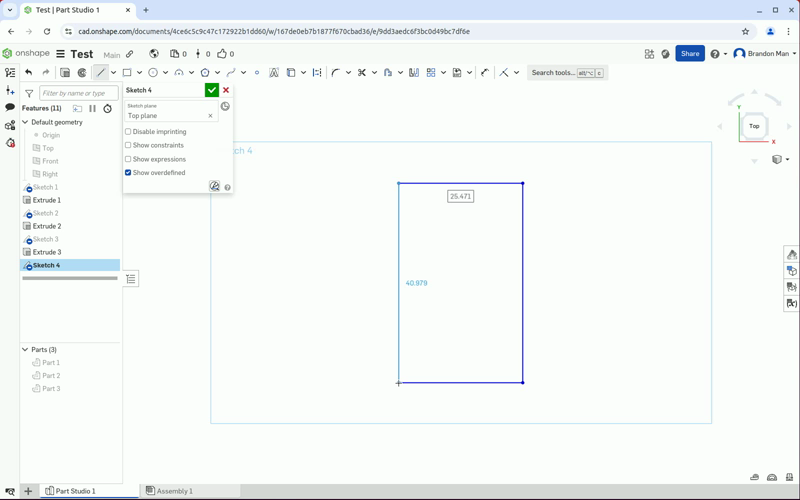
key(esc)
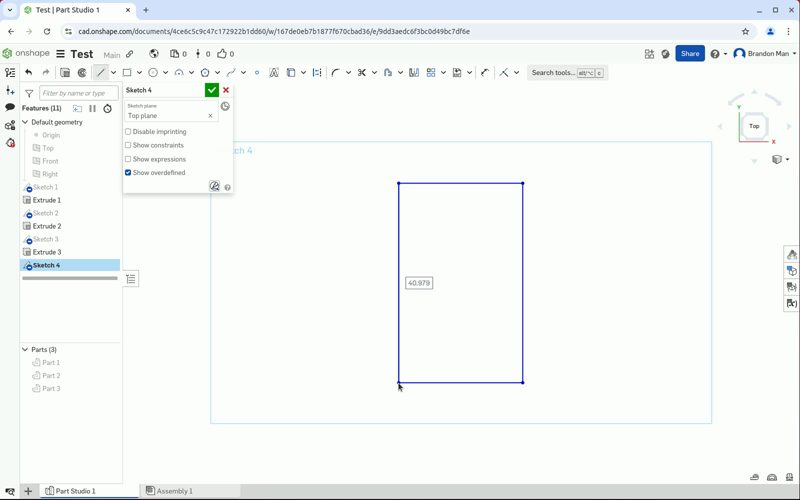
mouse_move(453, 293)
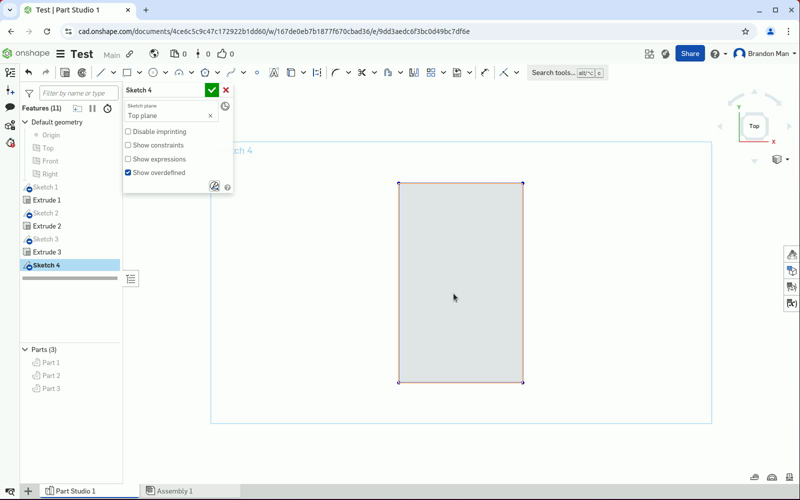
click(453, 293)
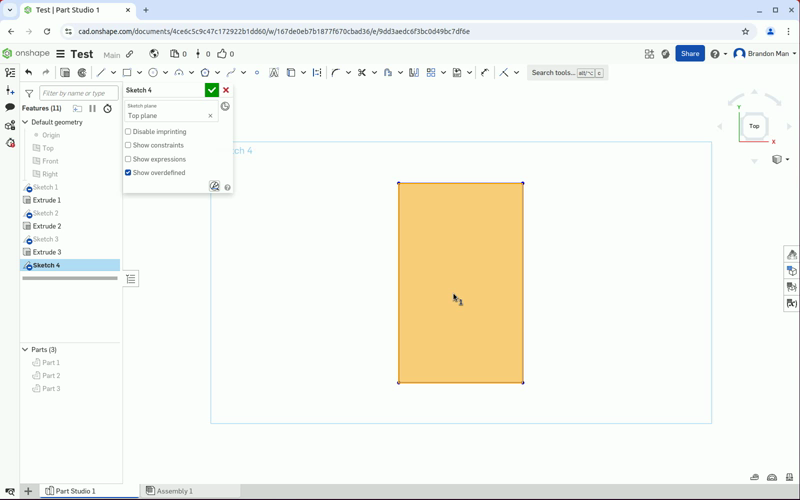
mouse_move(73, 352)
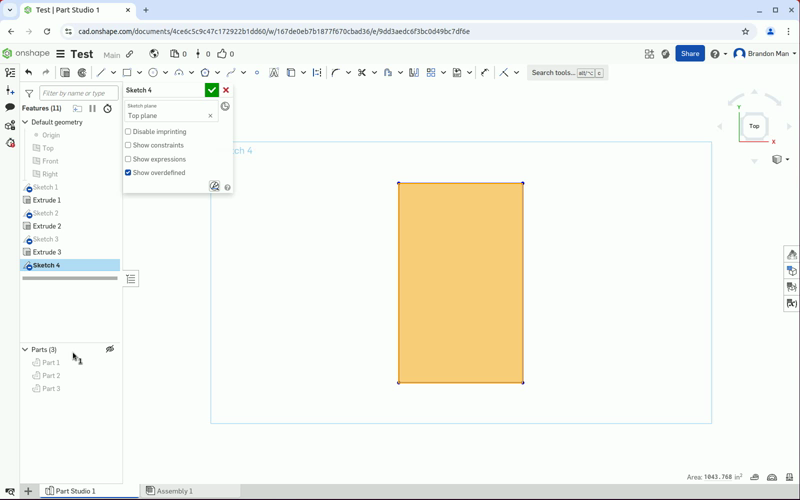
key(shift+y)
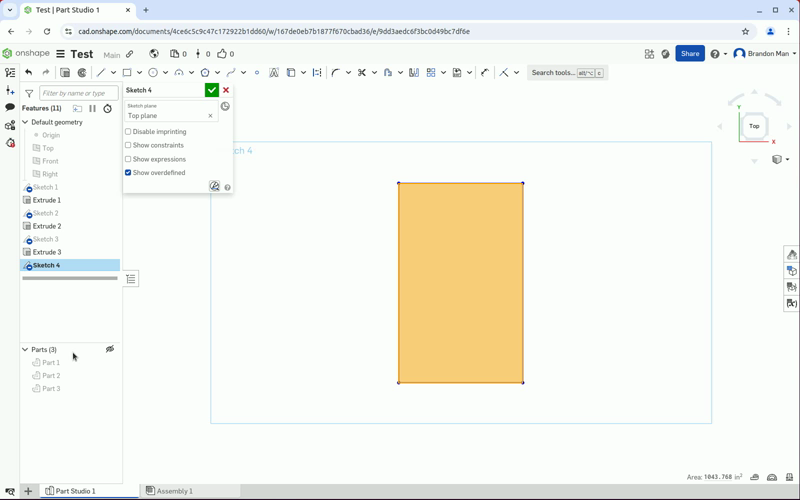
key(shift+e)
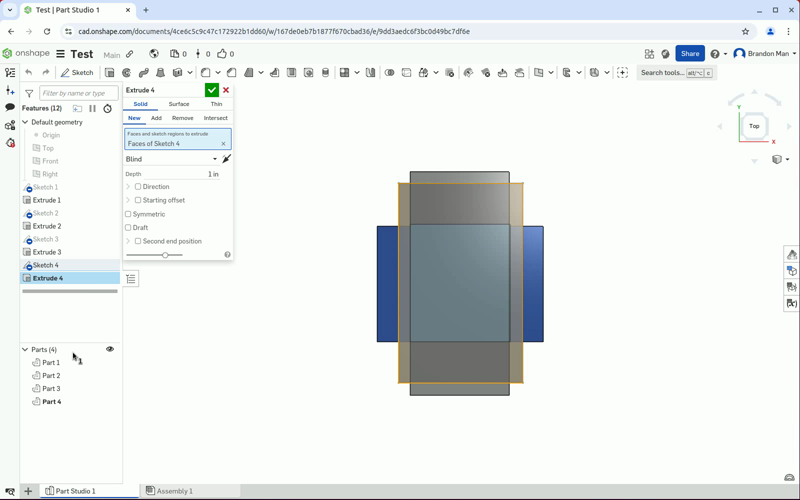
mouse_move(143, 106)
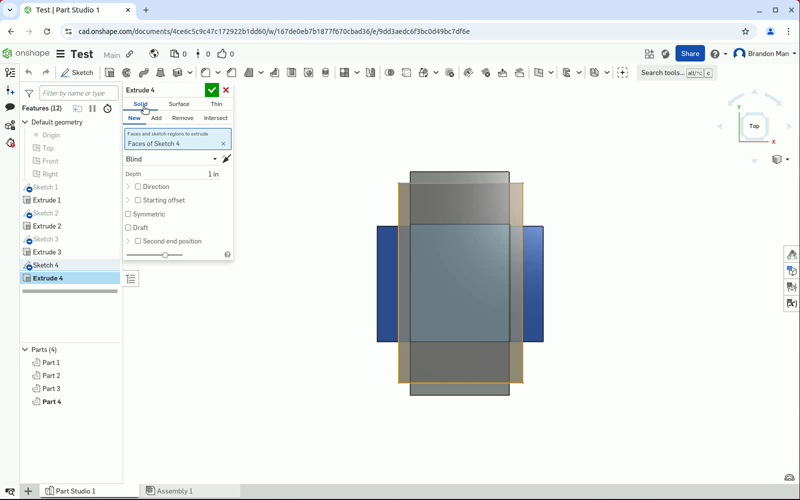
click(143, 106)
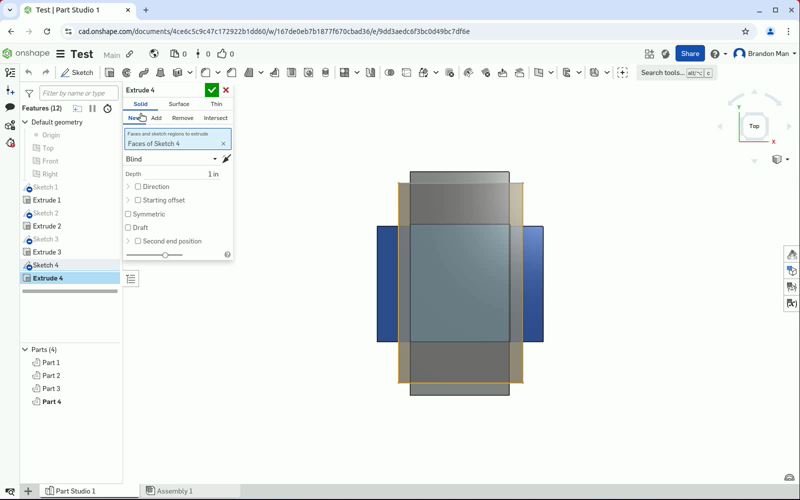
mouse_move(137, 120)
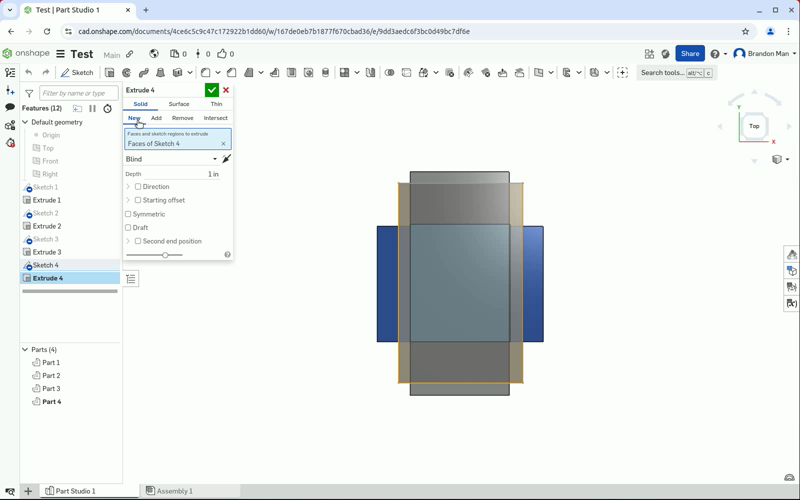
click(137, 120)
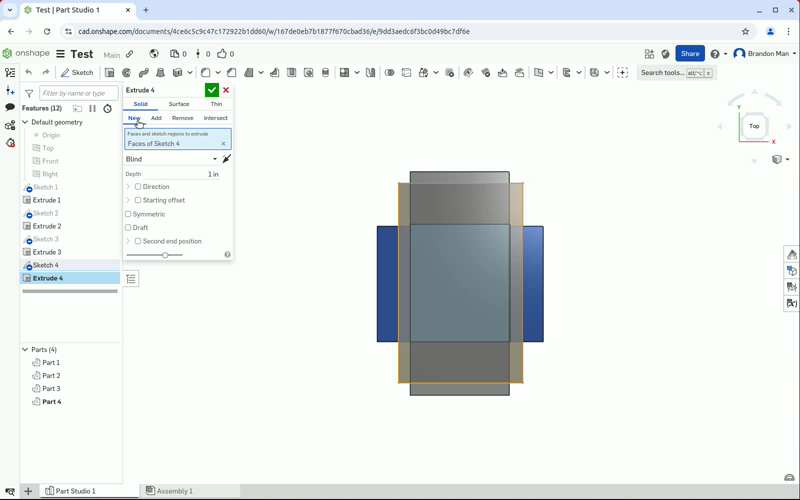
key(tab, 4)
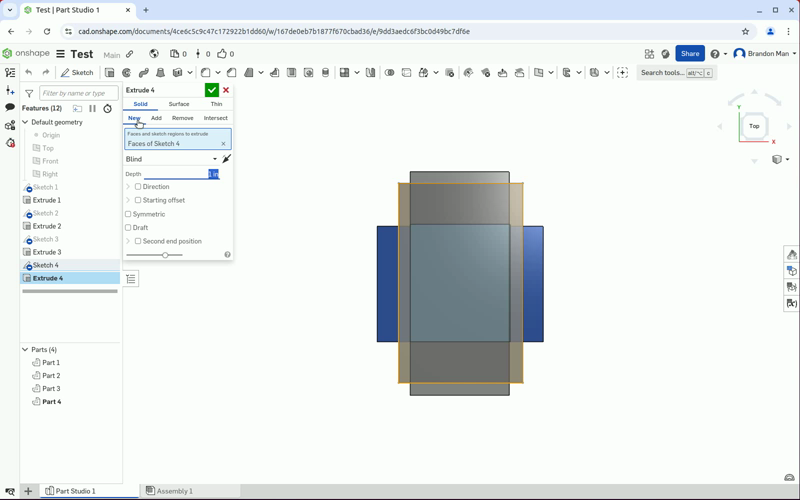
text(1.444)
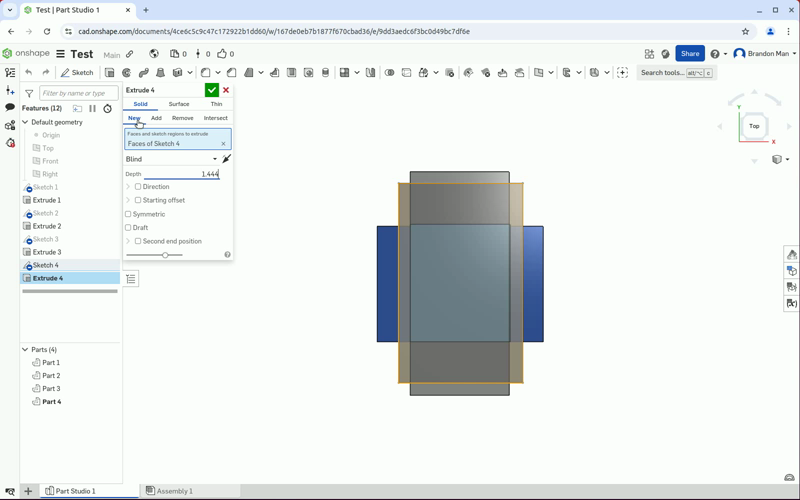
key(enter)
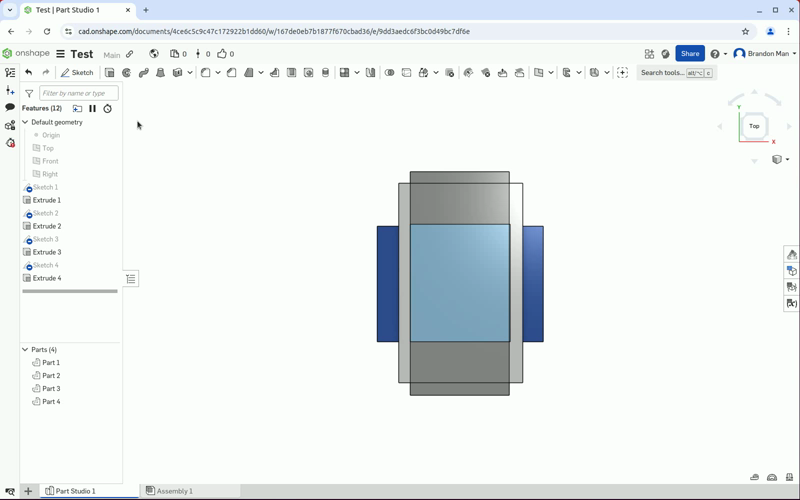
key(shift+h)
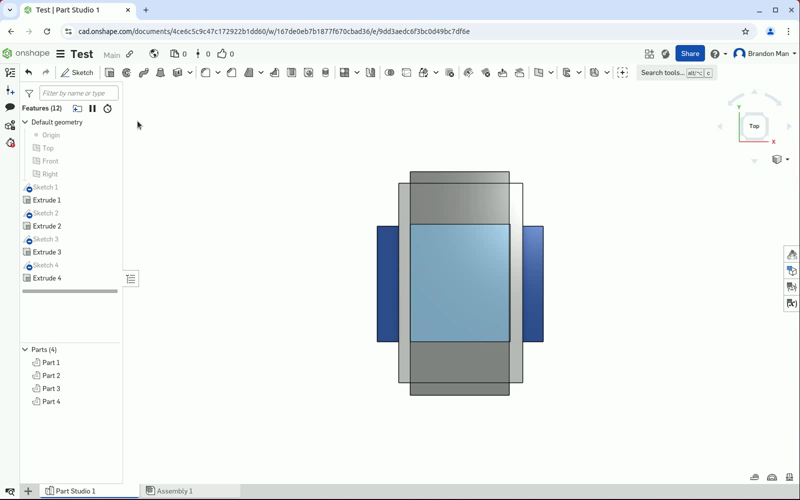
key(shift+h)
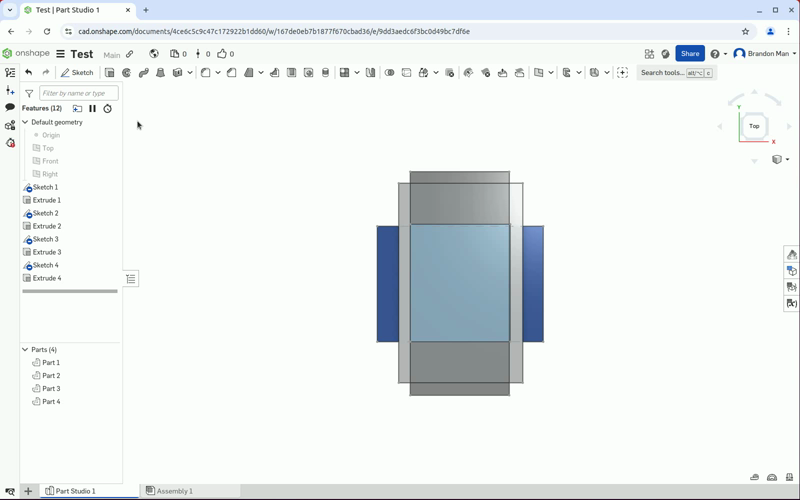
key(shift+7)
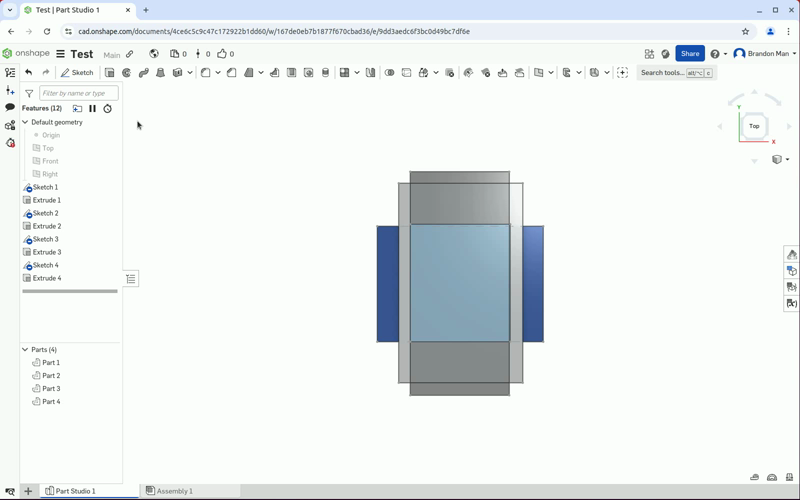
key(up, 3)
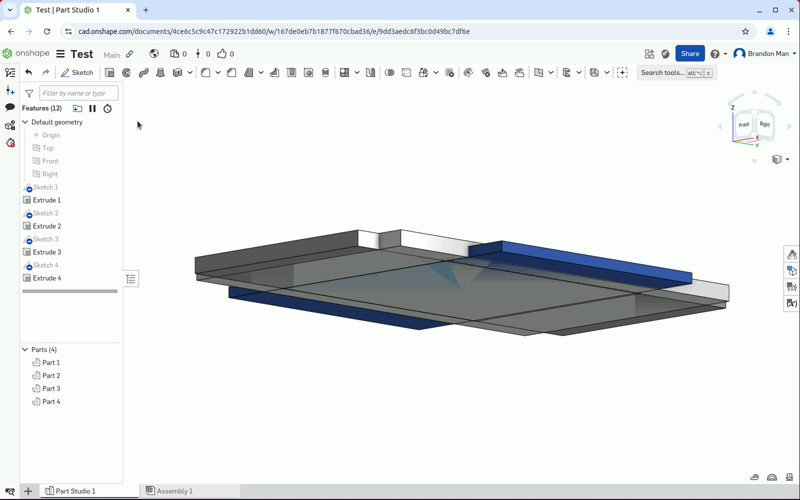
key(left, 3)
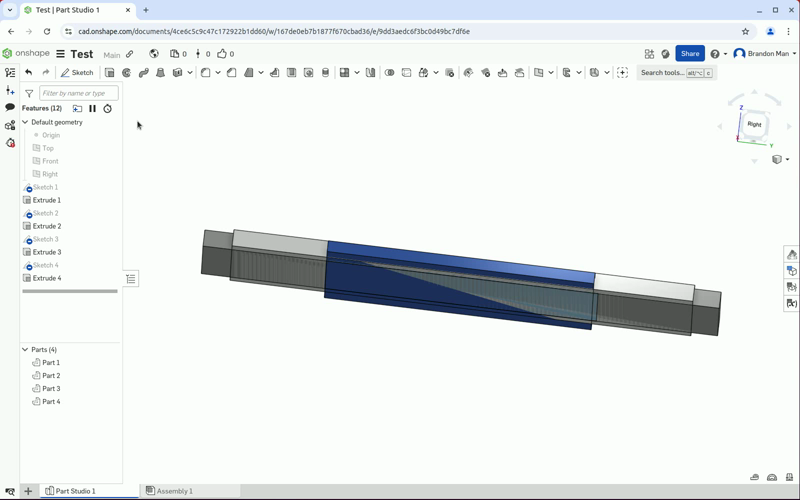
key(right, 3)
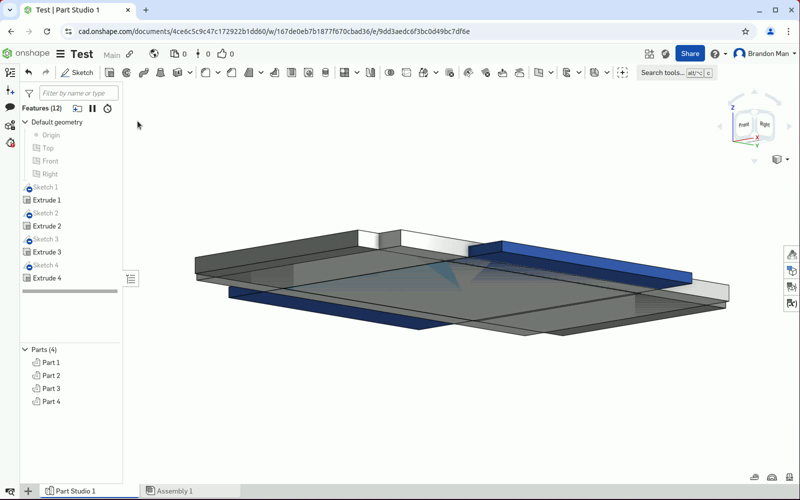
key(down, 3)
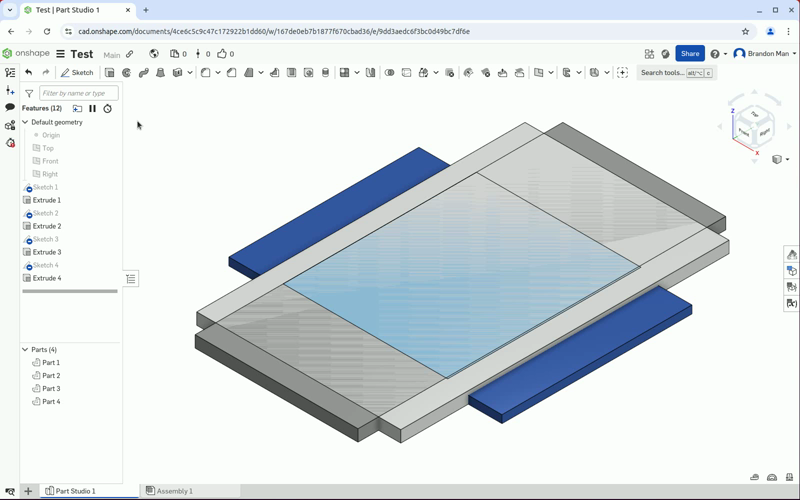
mouse_move(73, 189)
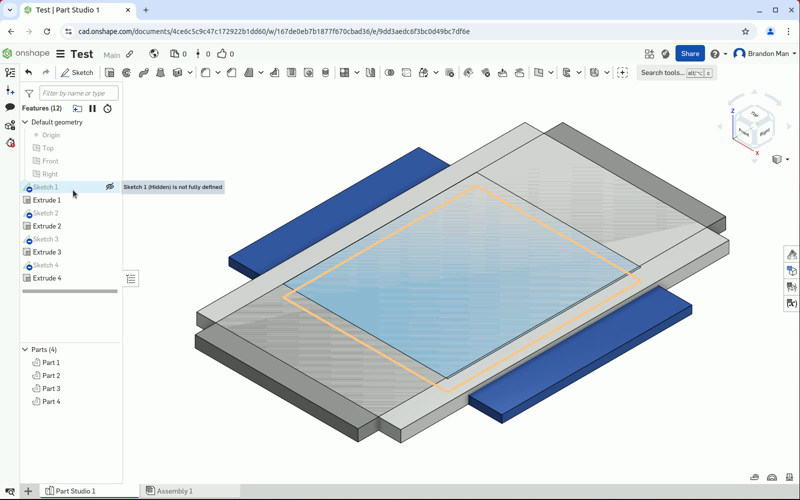
click(73, 189)